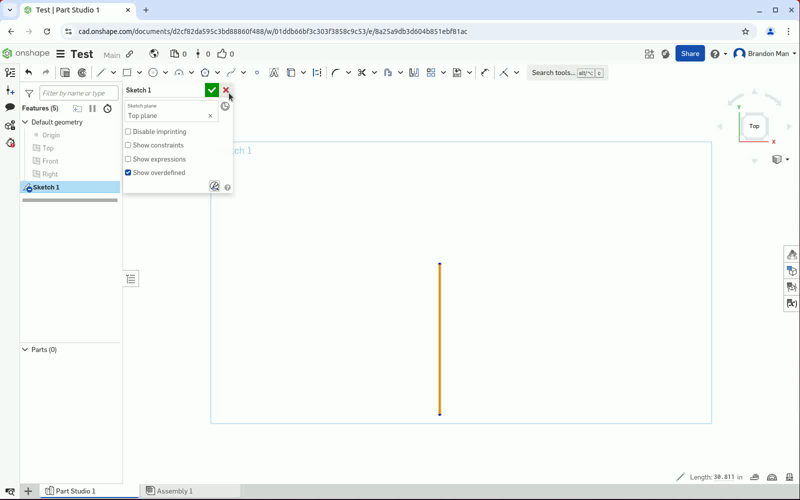
key(shift+h)
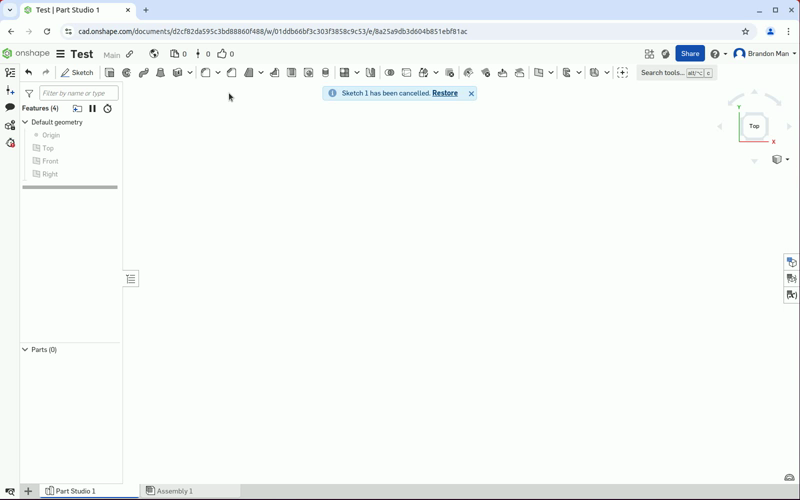
mouse_move(73, 352)
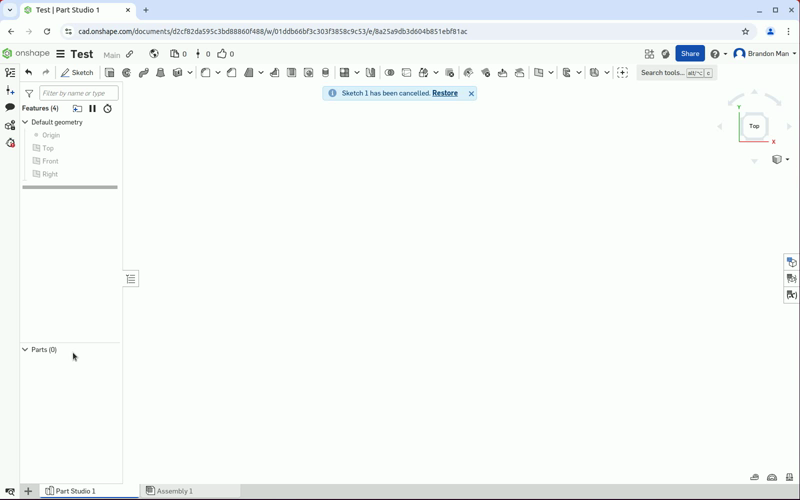
key(y)
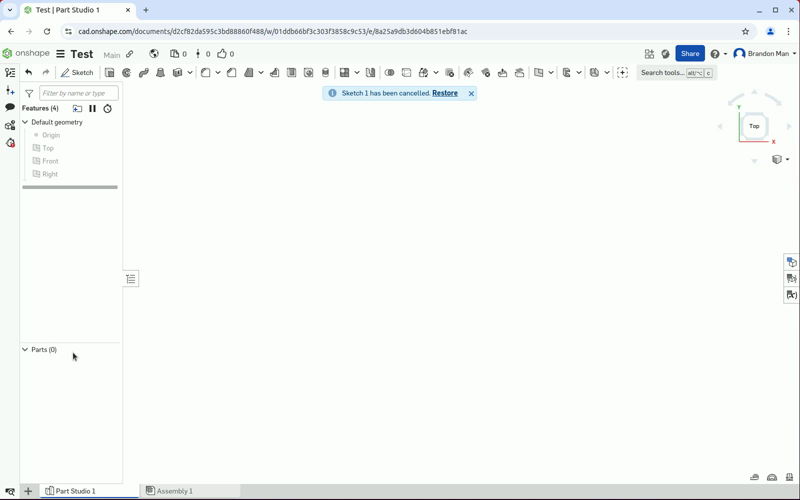
key(shift+p)
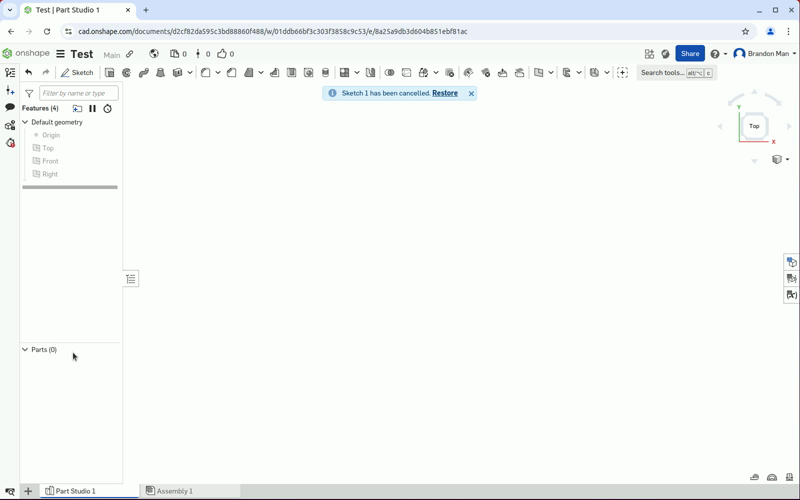
key(space)
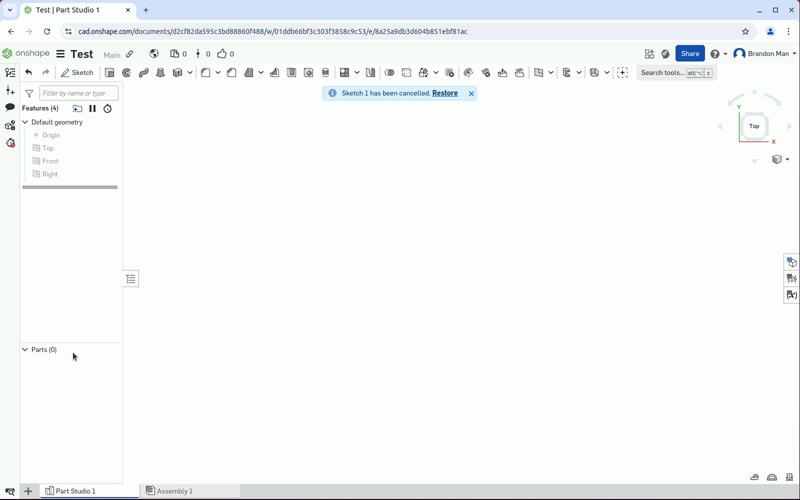
key_down(shift)
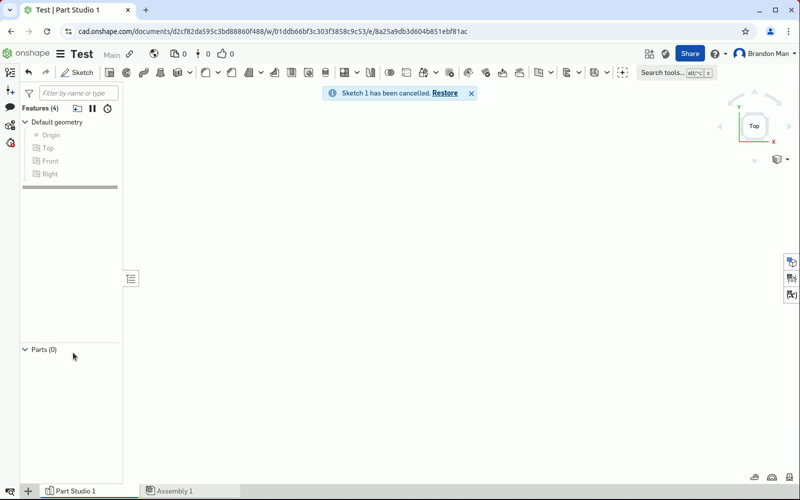
key(up)
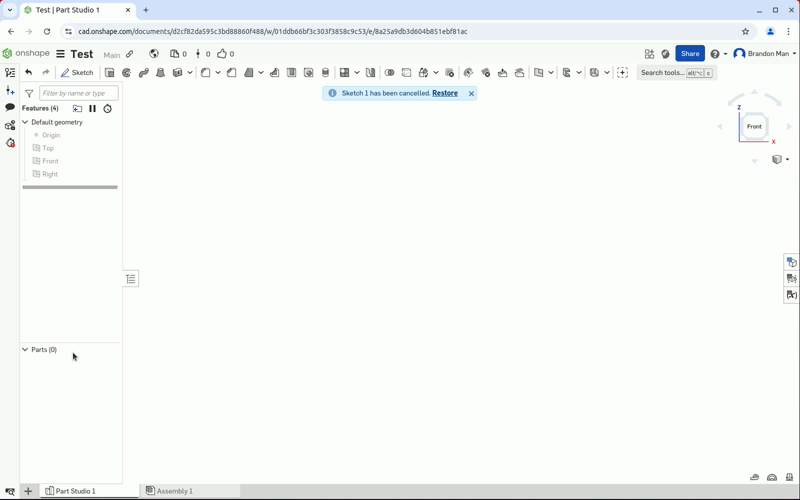
key_up(shift)
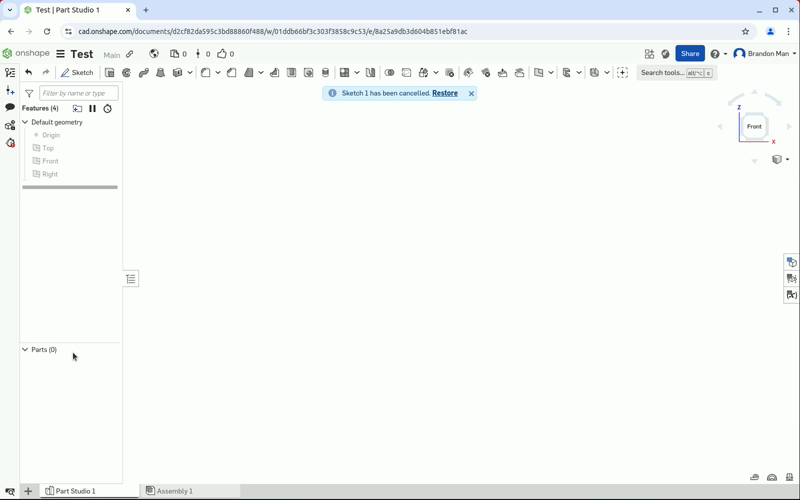
mouse_move(73, 352)
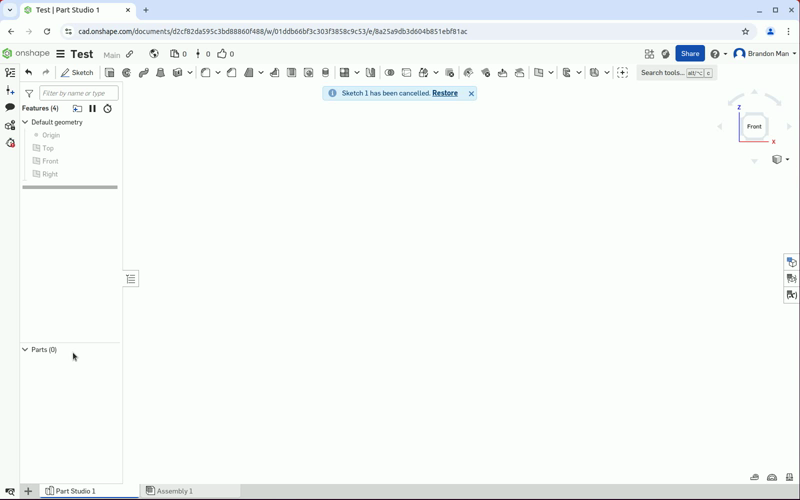
key(shift+y)
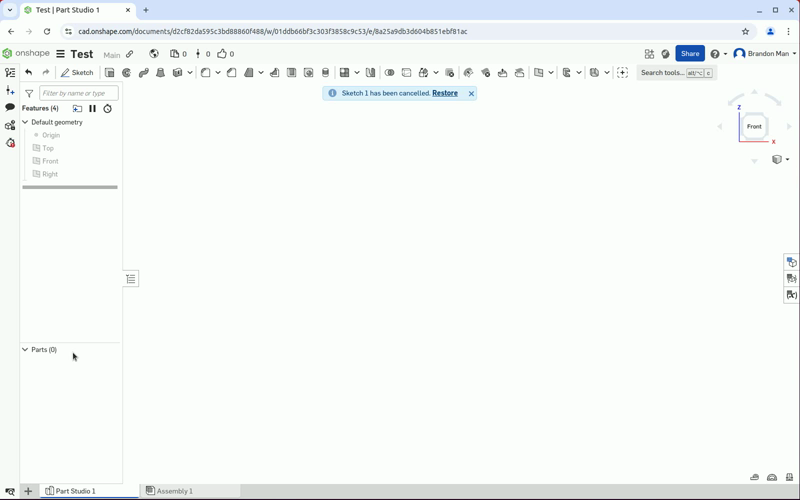
key(shift+s)
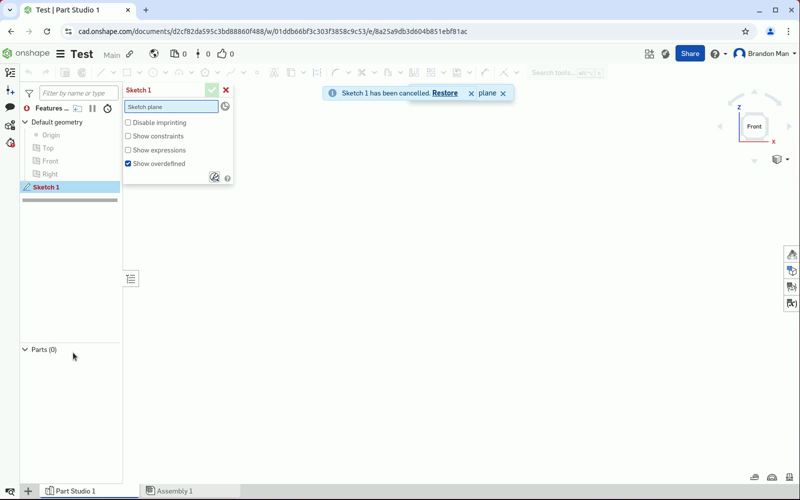
mouse_move(73, 163)
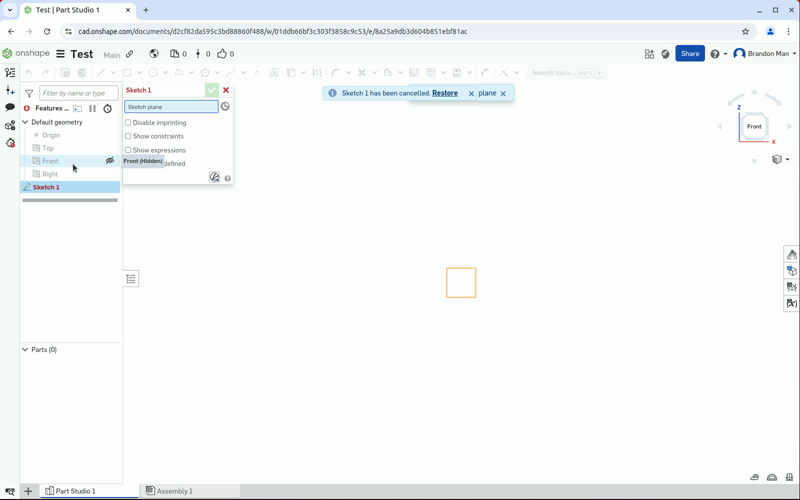
click(73, 163)
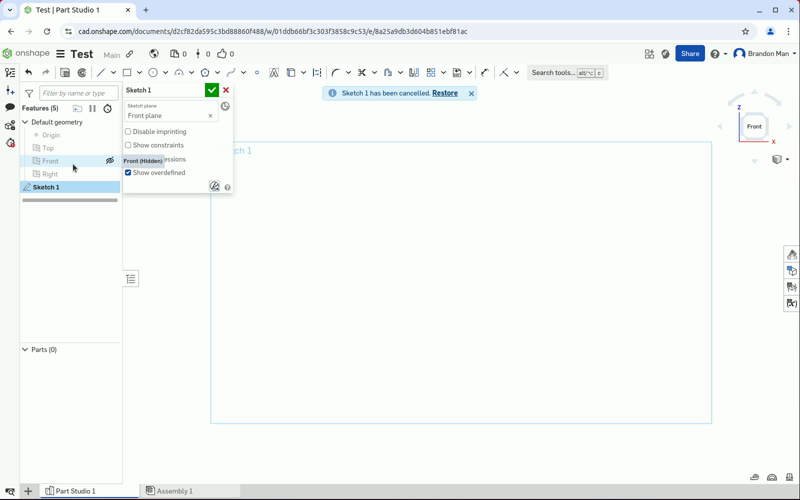
mouse_move(73, 352)
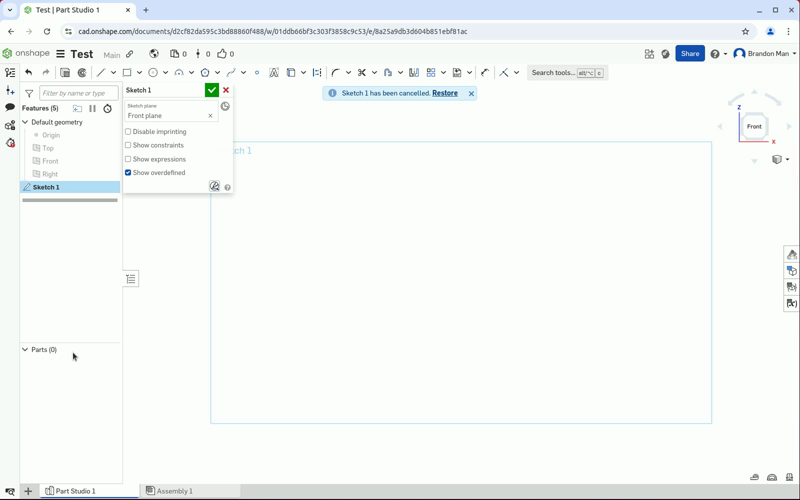
key(y)
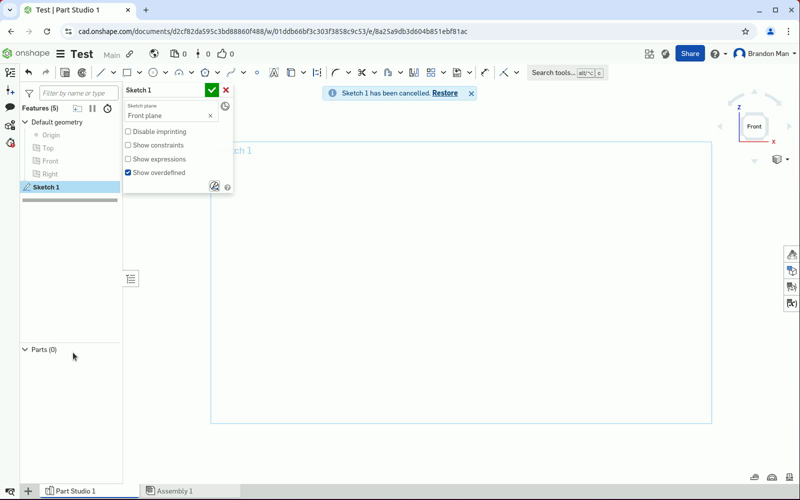
key(l)
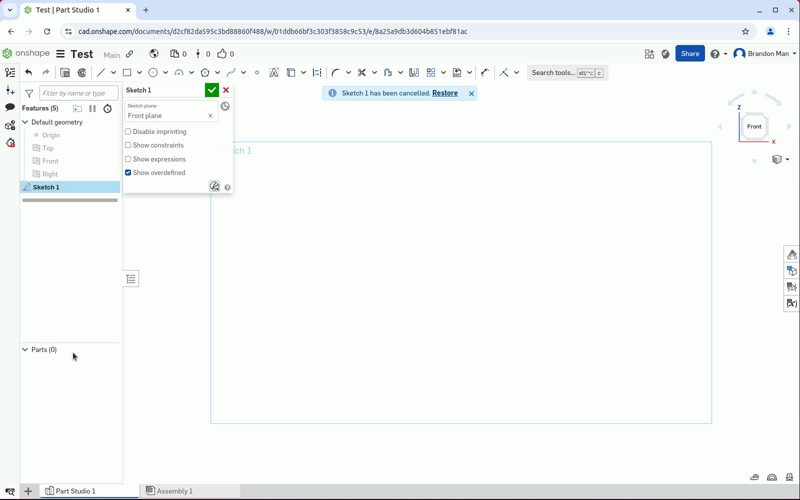
key_down(shift)
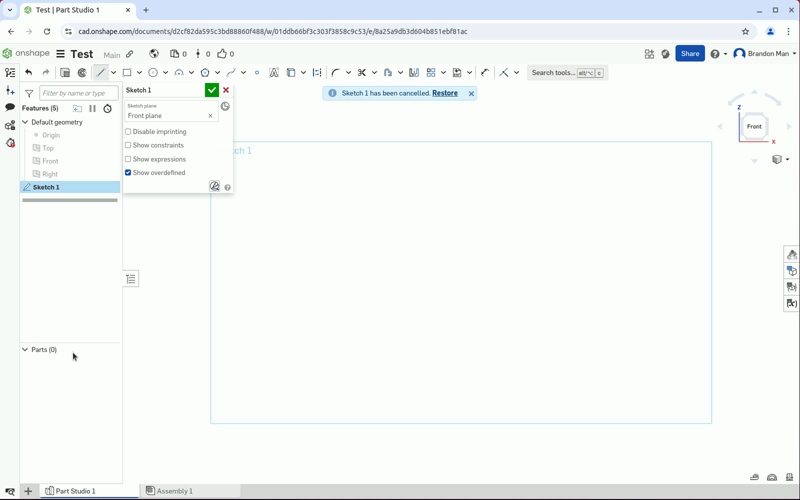
mouse_move(398, 281)
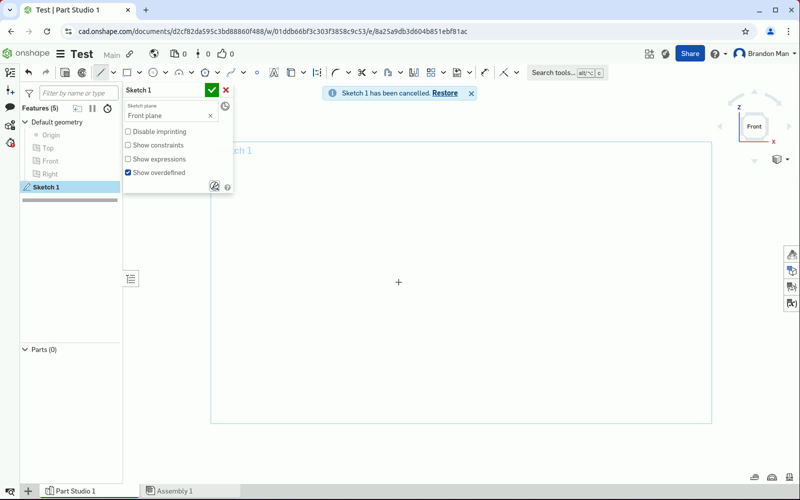
click(398, 281)
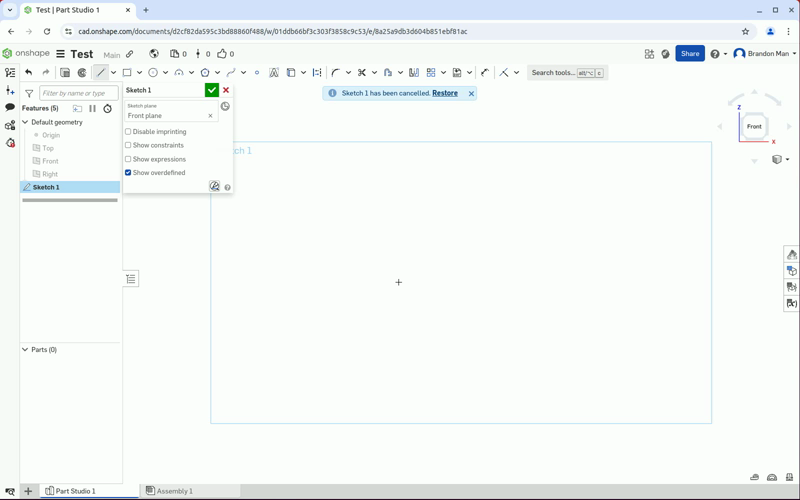
key_up(shift)
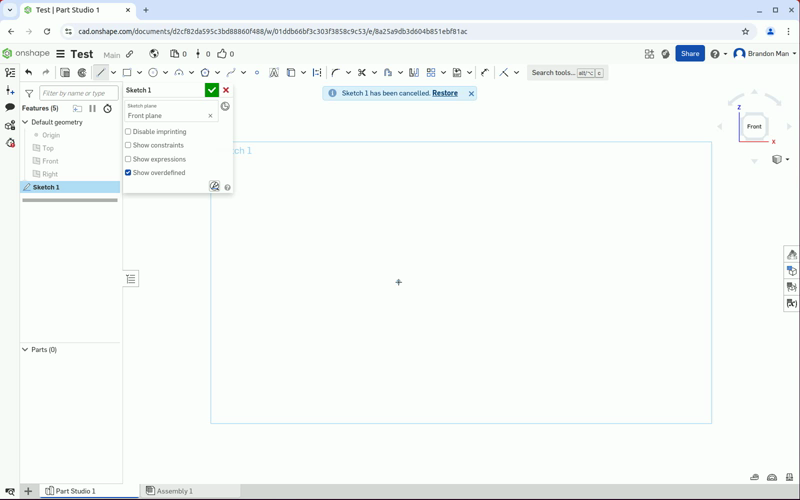
key_down(shift)
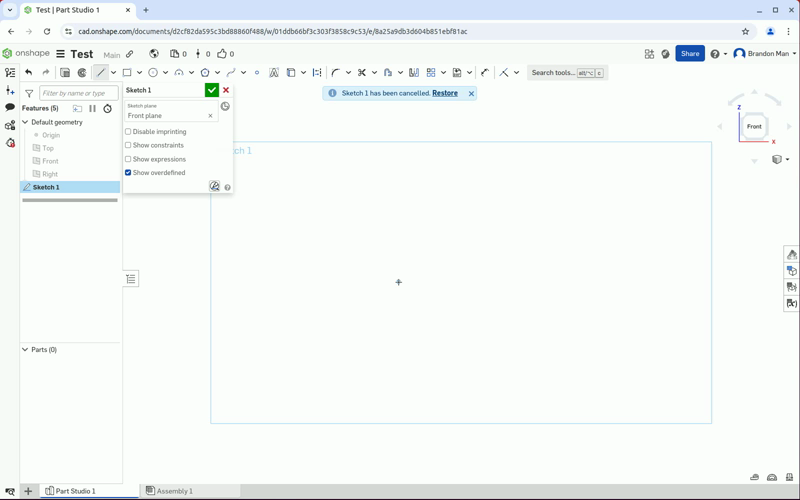
mouse_move(526, 281)
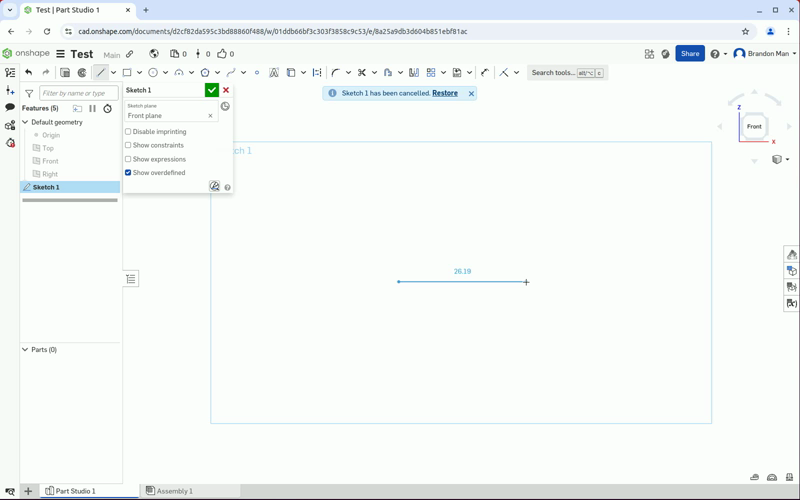
click(526, 281)
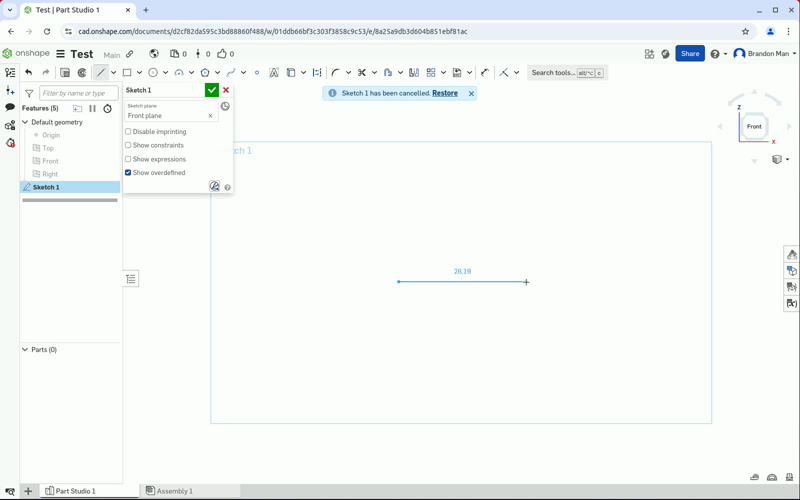
key_up(shift)
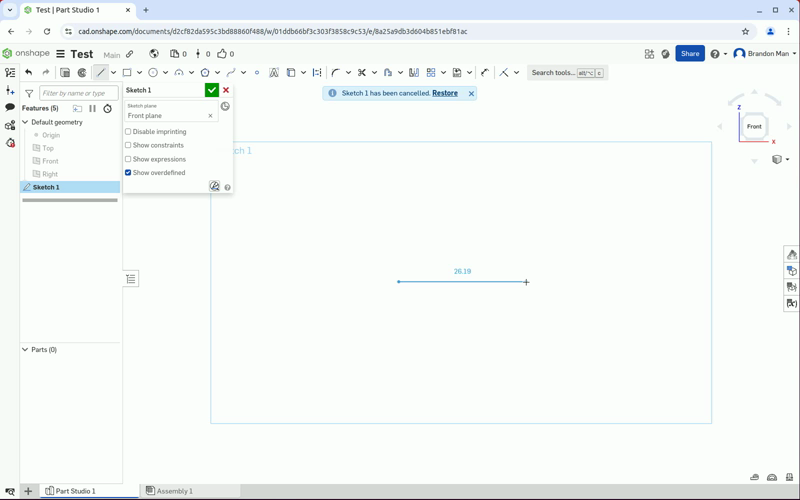
key(esc)
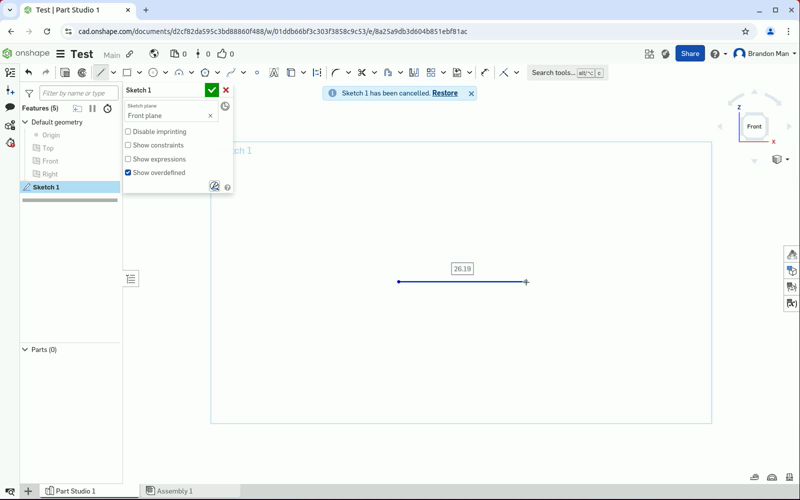
key(a)
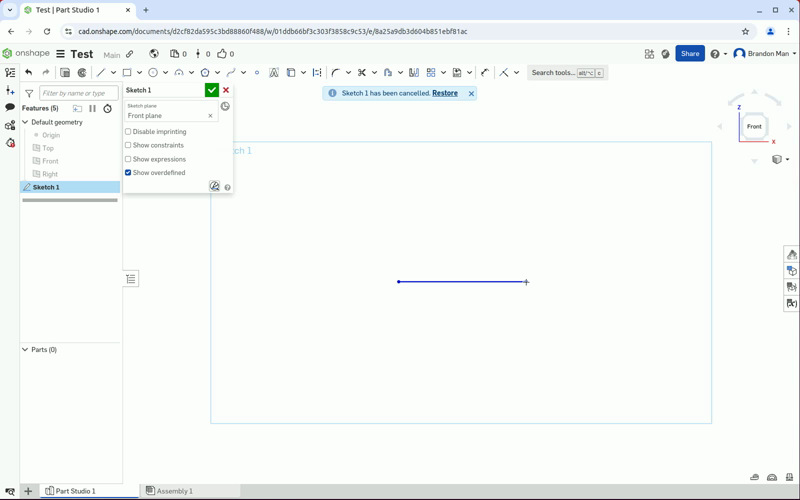
mouse_move(526, 281)
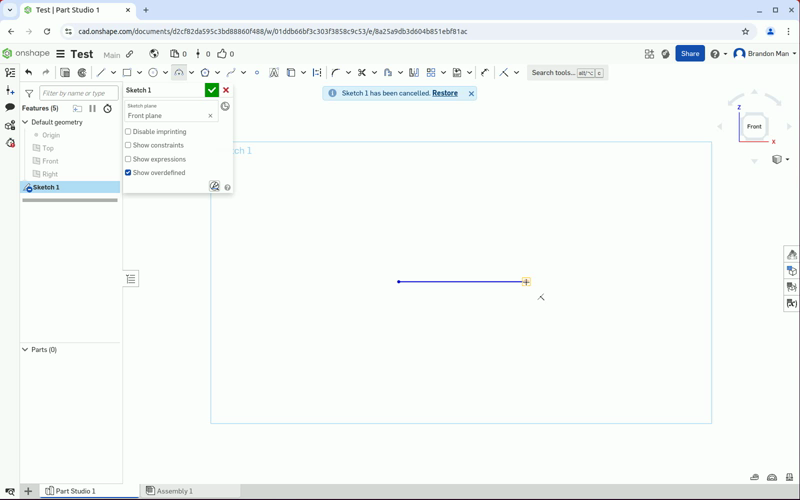
click(526, 281)
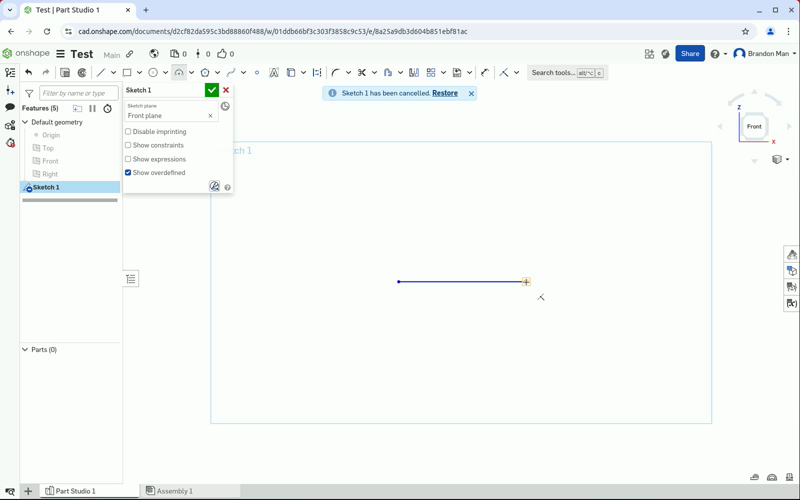
key_down(shift)
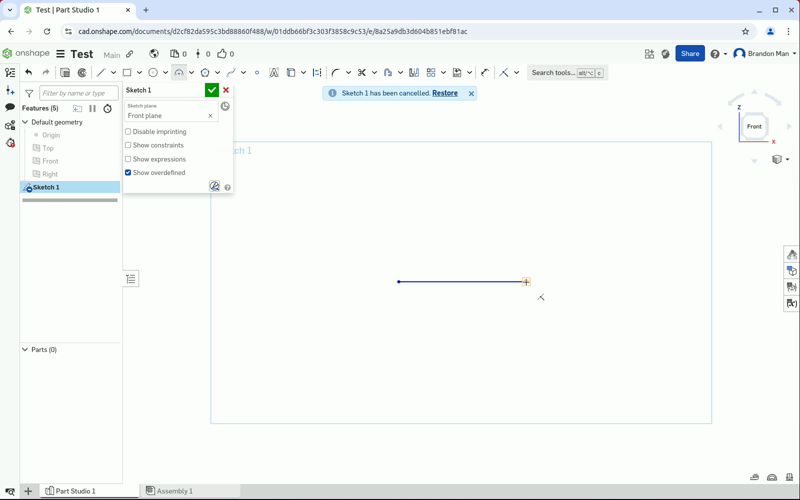
mouse_move(506, 186)
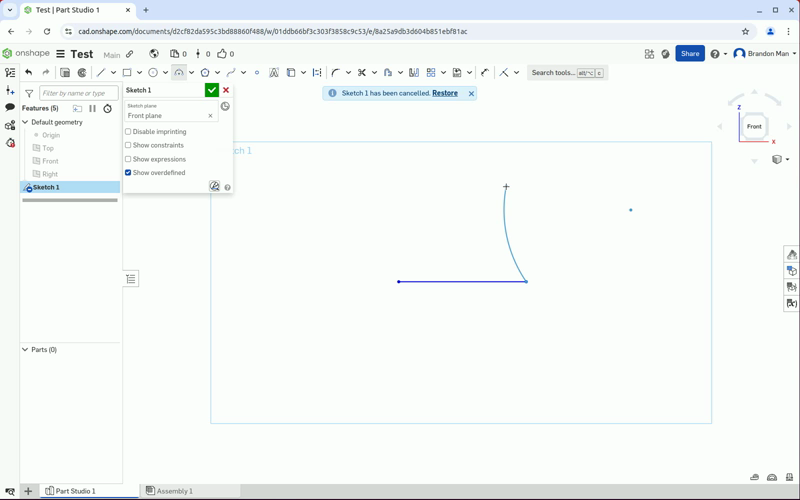
click(506, 186)
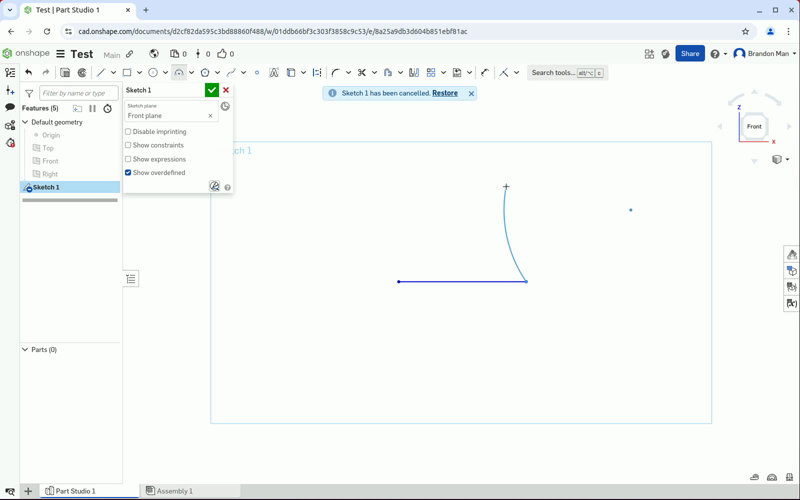
mouse_move(521, 233)
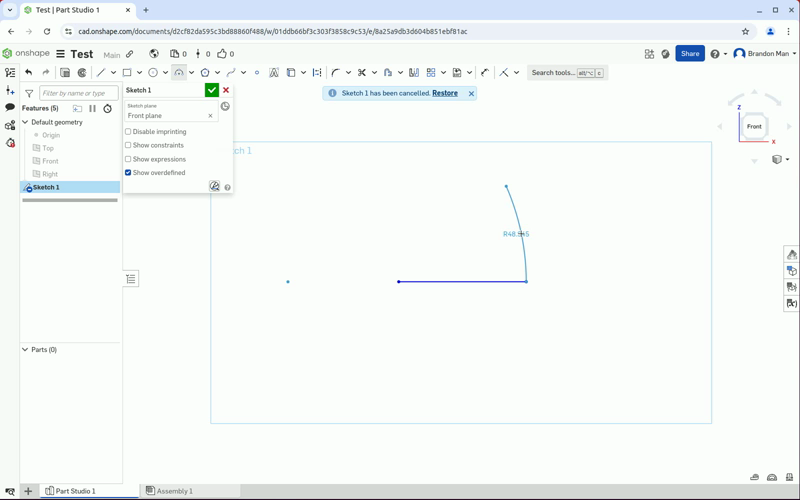
click(521, 233)
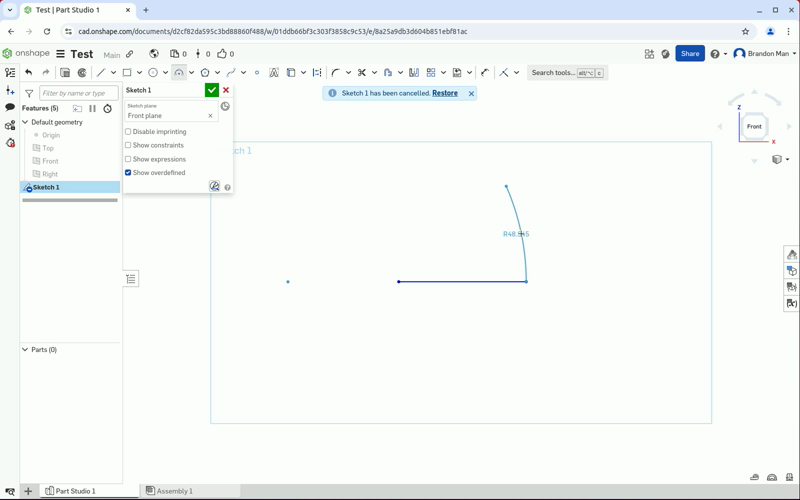
key_up(shift)
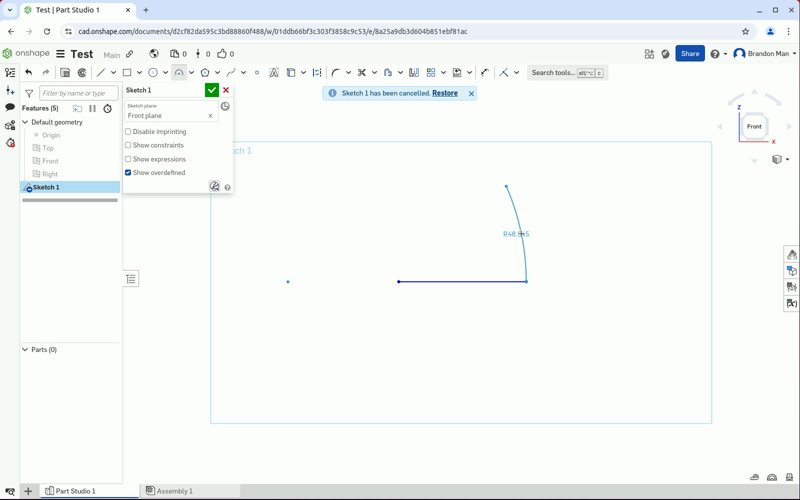
mouse_move(506, 186)
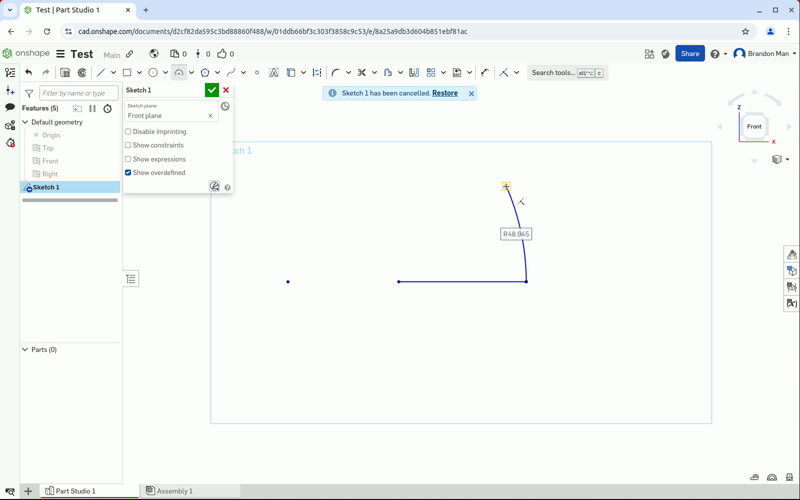
click(506, 186)
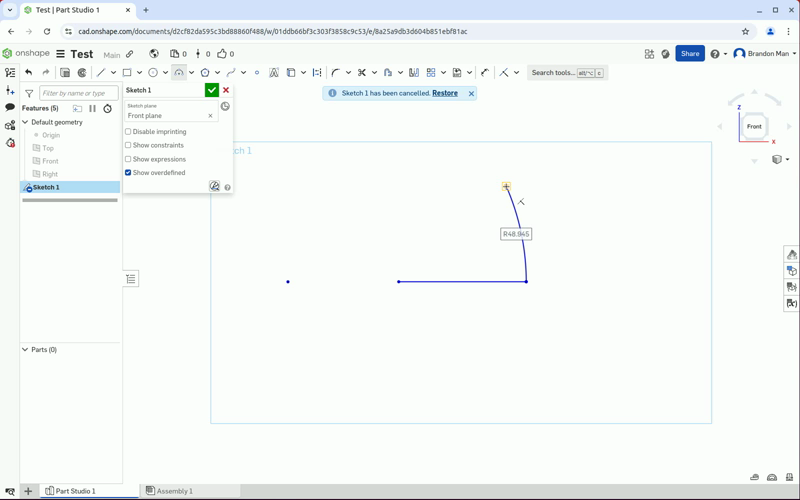
key_down(shift)
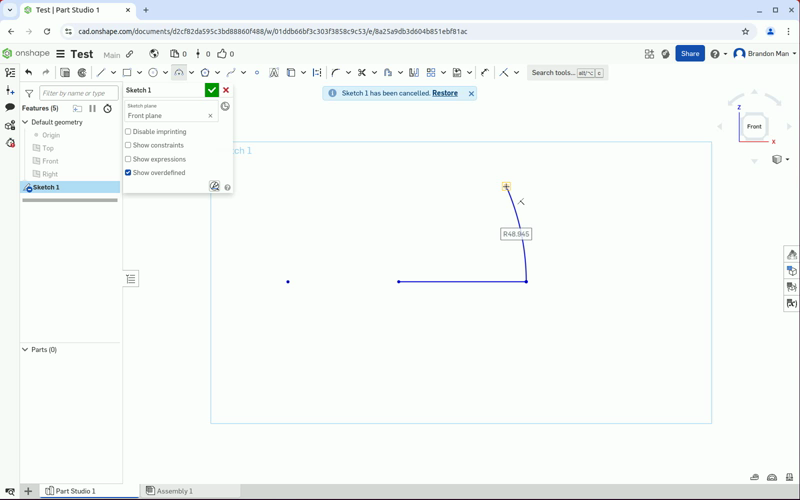
mouse_move(418, 186)
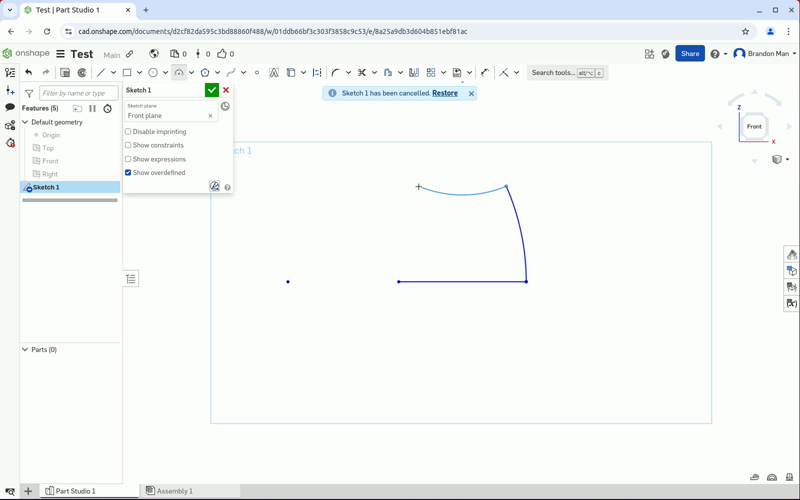
click(418, 186)
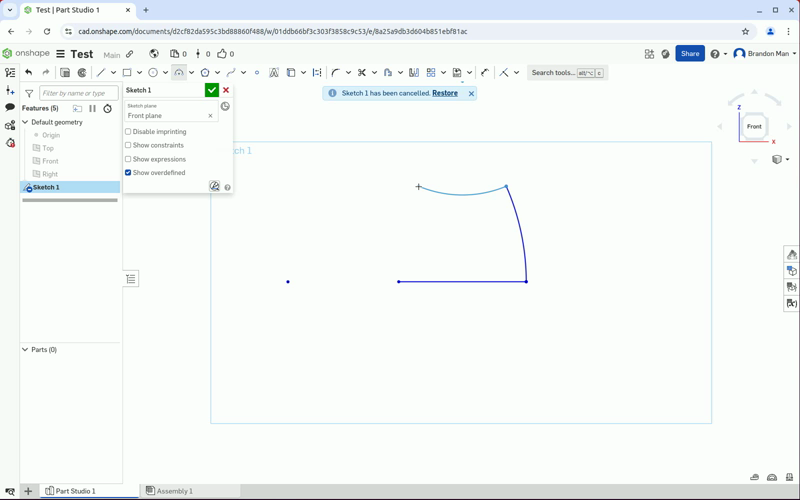
mouse_move(462, 173)
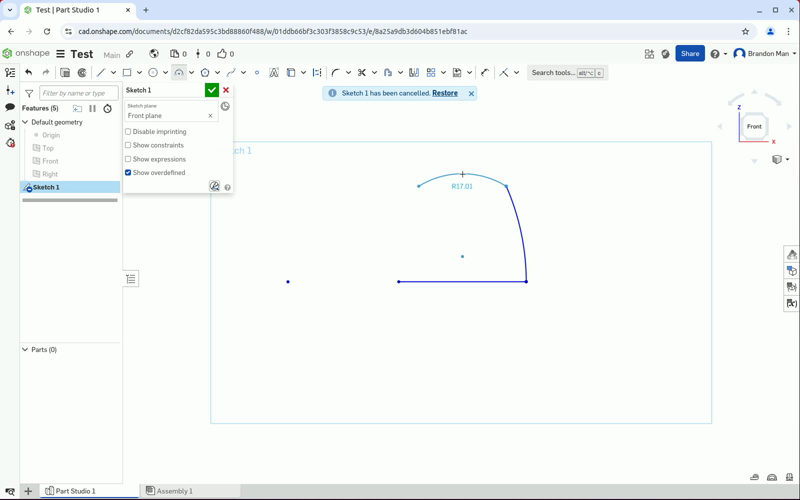
click(462, 173)
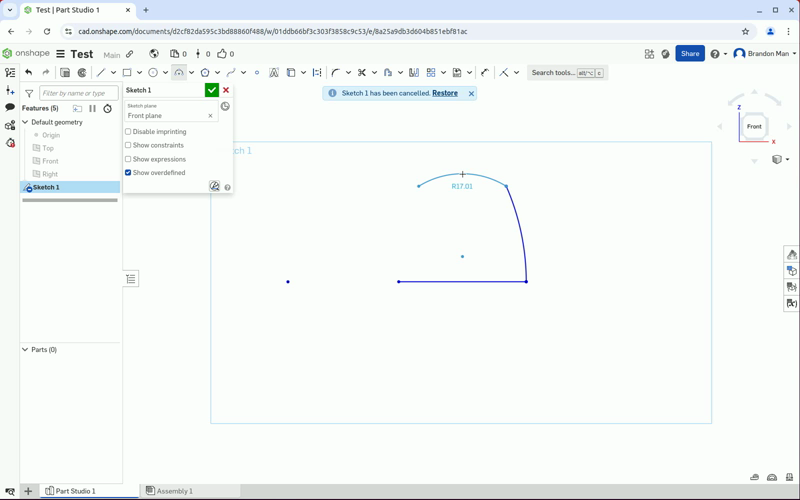
key_up(shift)
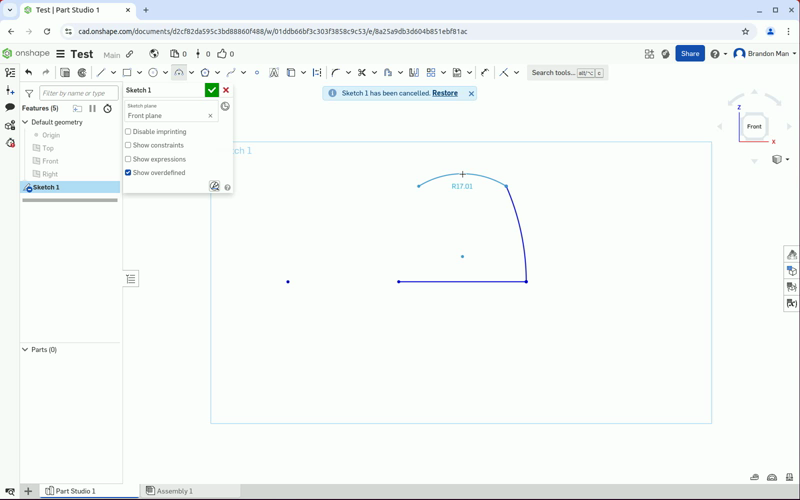
mouse_move(418, 186)
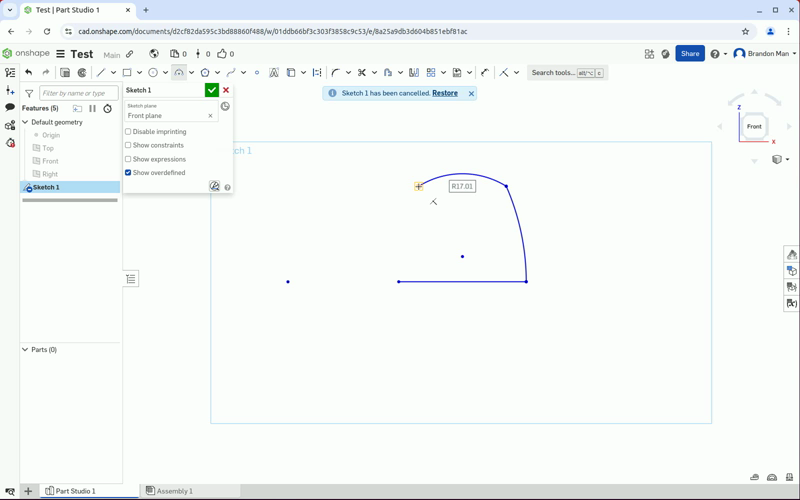
click(418, 186)
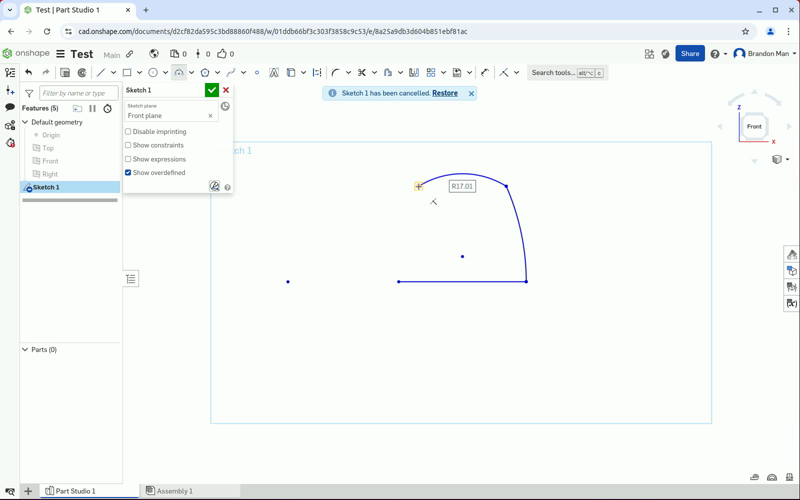
mouse_move(398, 281)
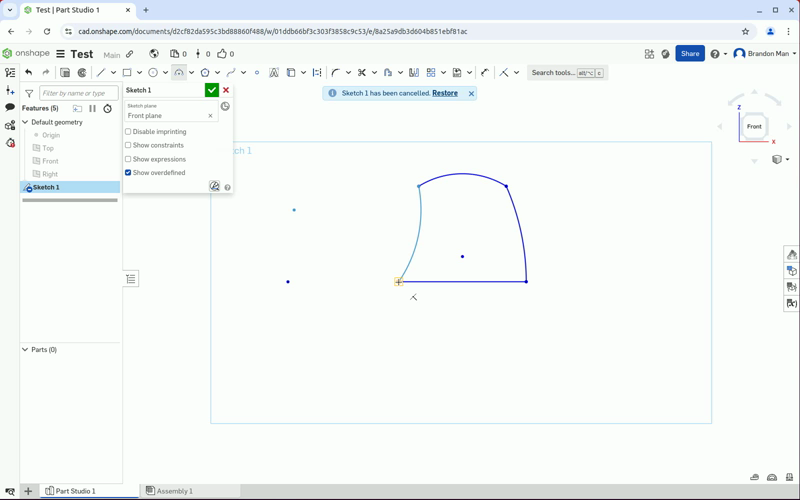
click(398, 281)
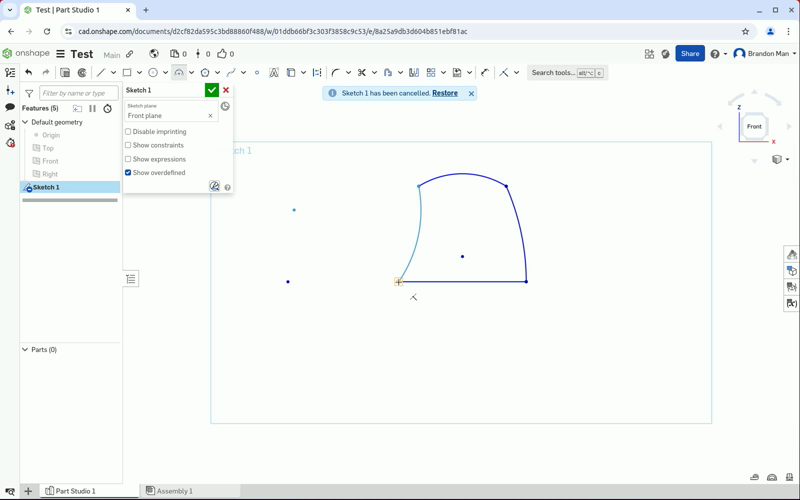
key_down(shift)
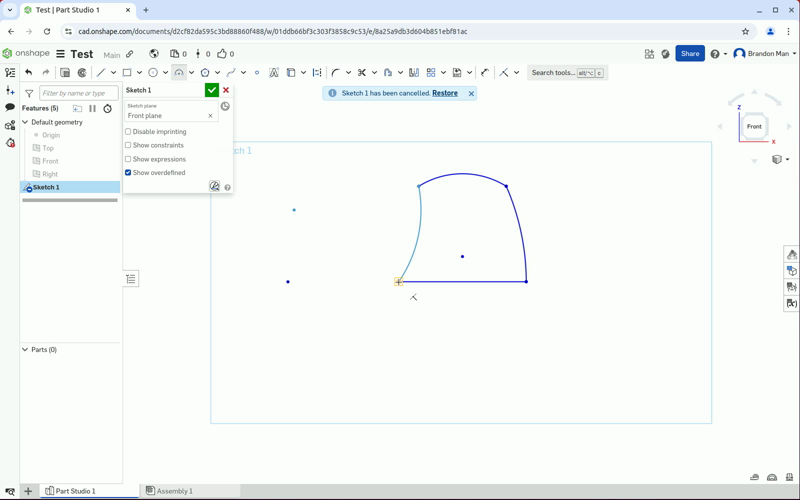
mouse_move(403, 233)
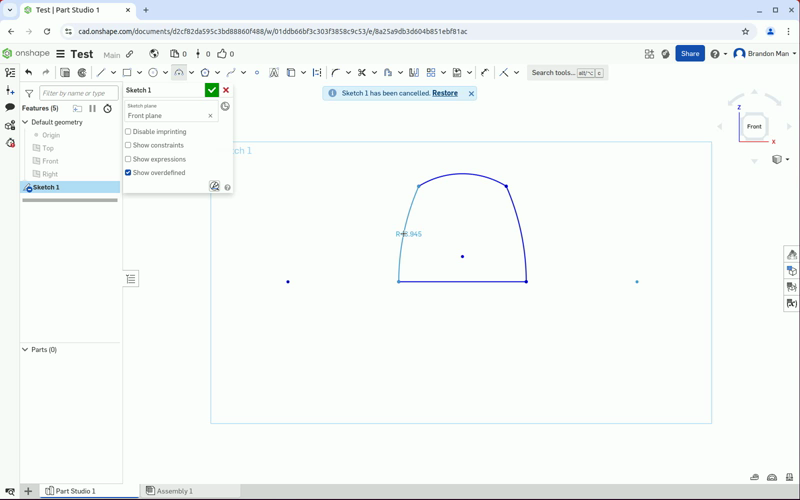
click(403, 233)
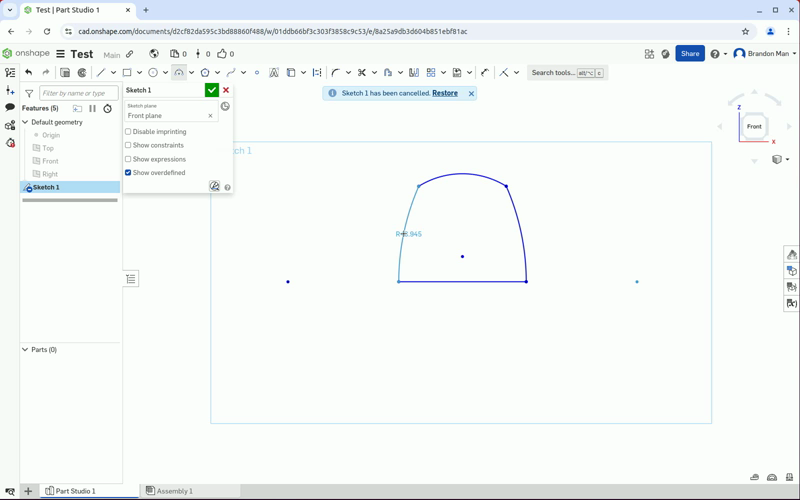
key_up(shift)
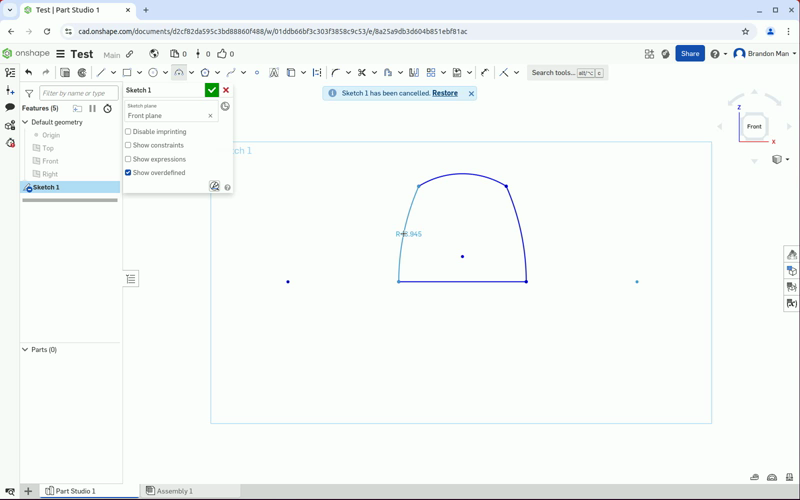
key(esc)
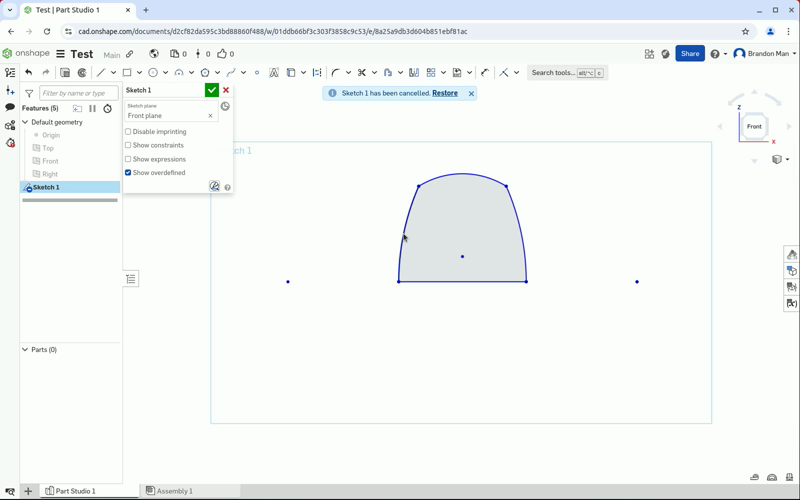
mouse_move(453, 219)
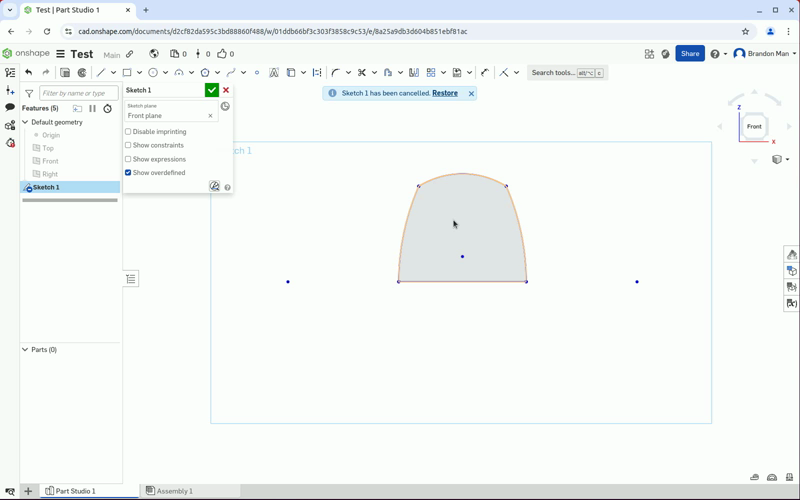
click(453, 219)
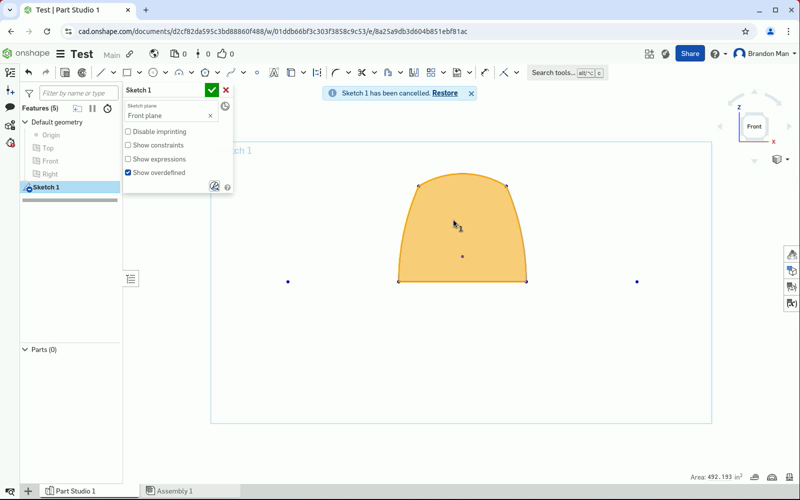
mouse_move(73, 352)
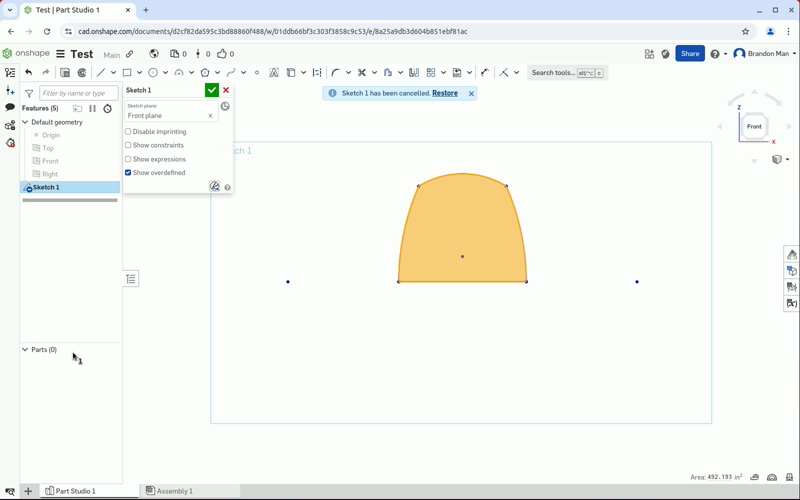
key(shift+y)
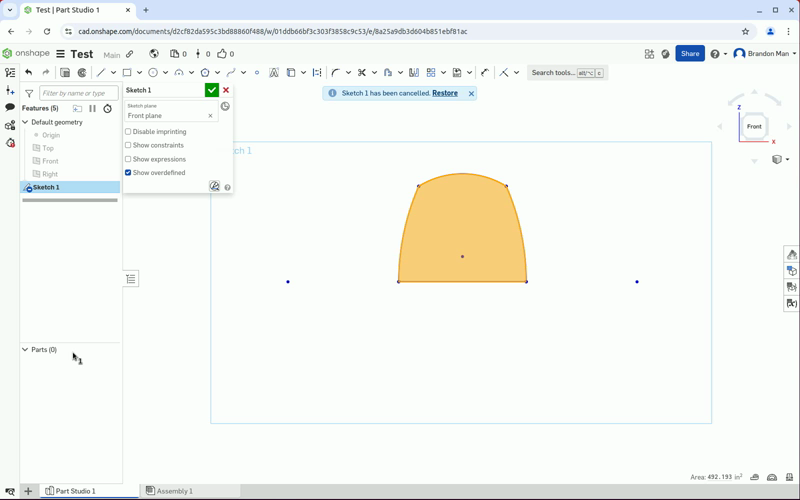
key(shift+e)
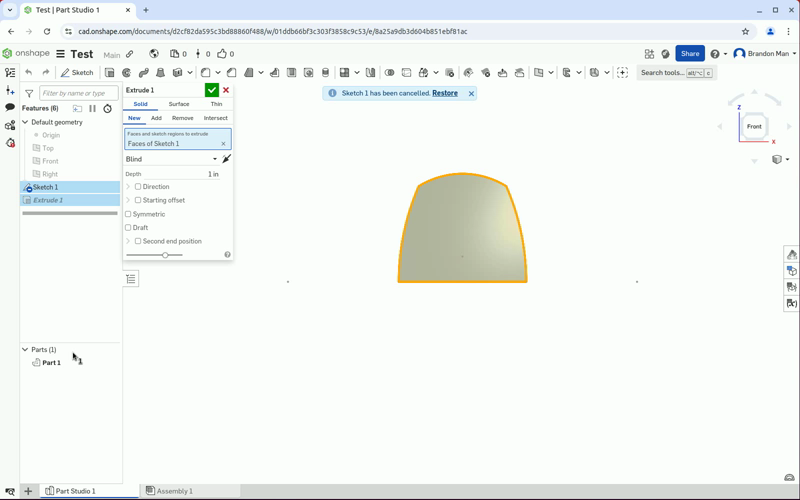
mouse_move(143, 106)
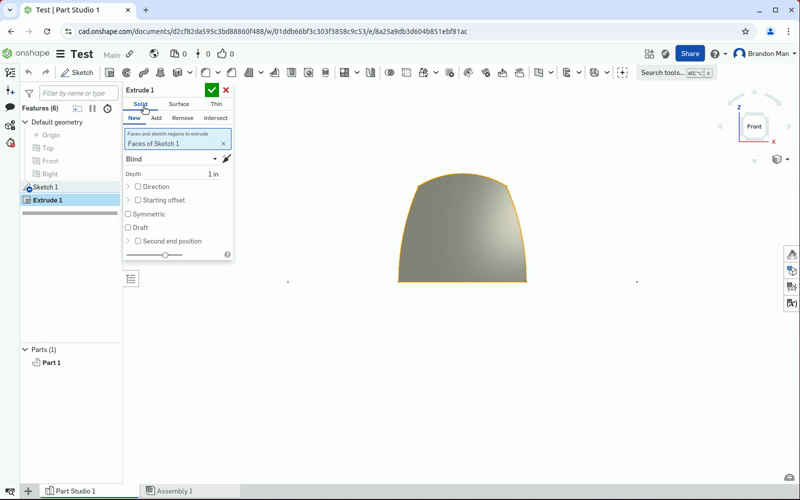
click(143, 106)
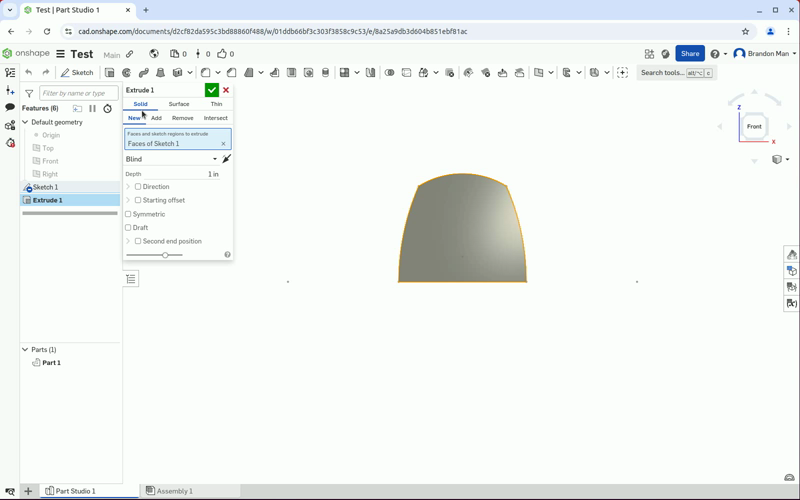
mouse_move(137, 120)
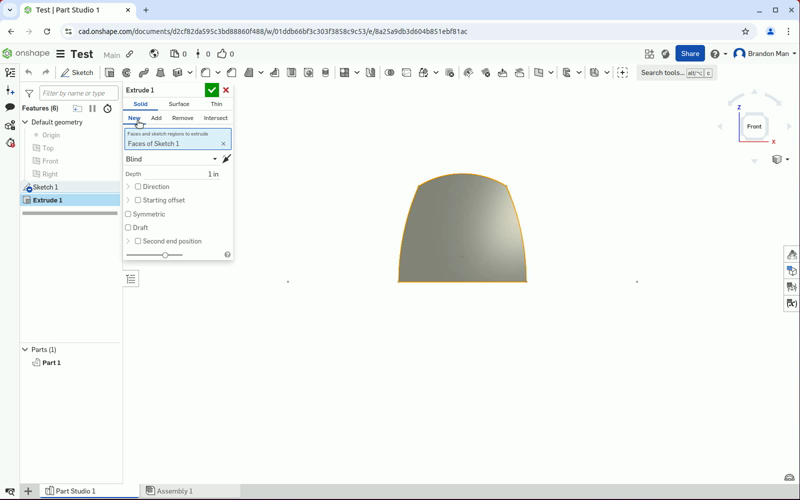
click(137, 120)
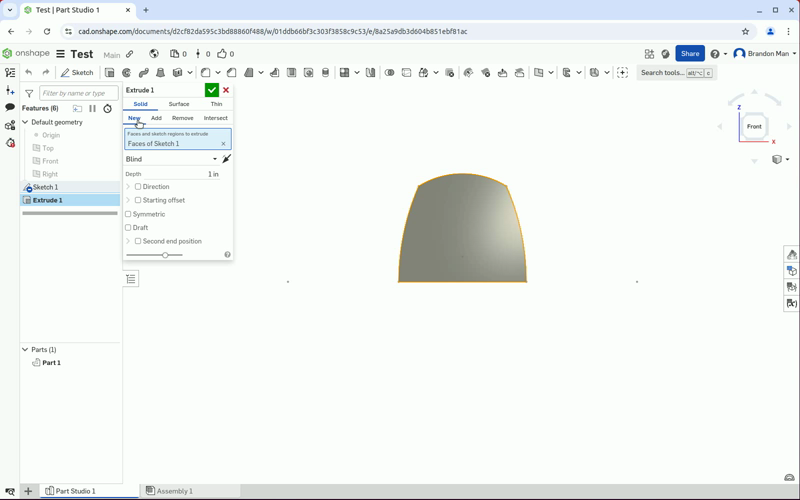
key(tab, 4)
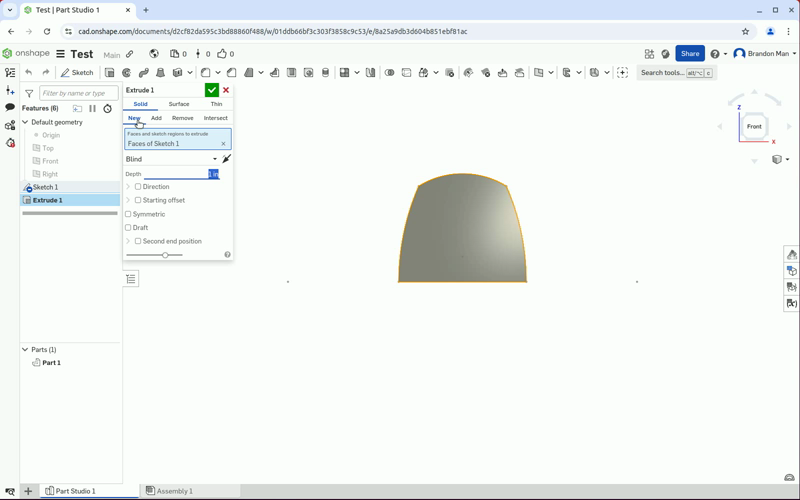
text(8.906)
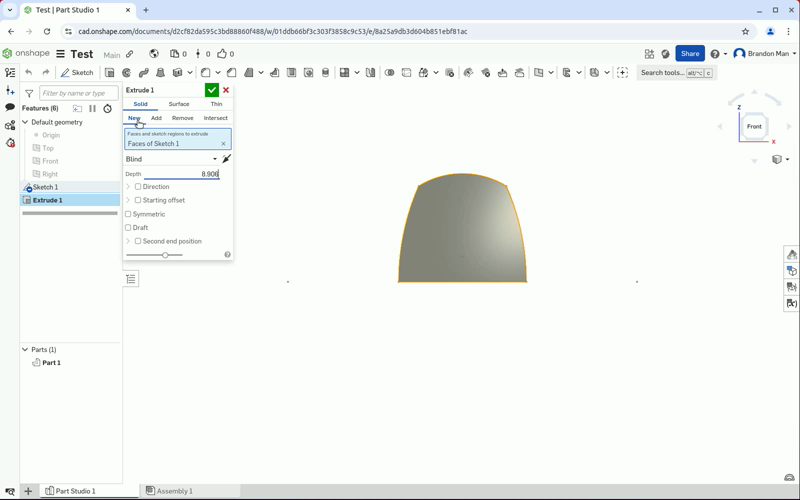
key(enter)
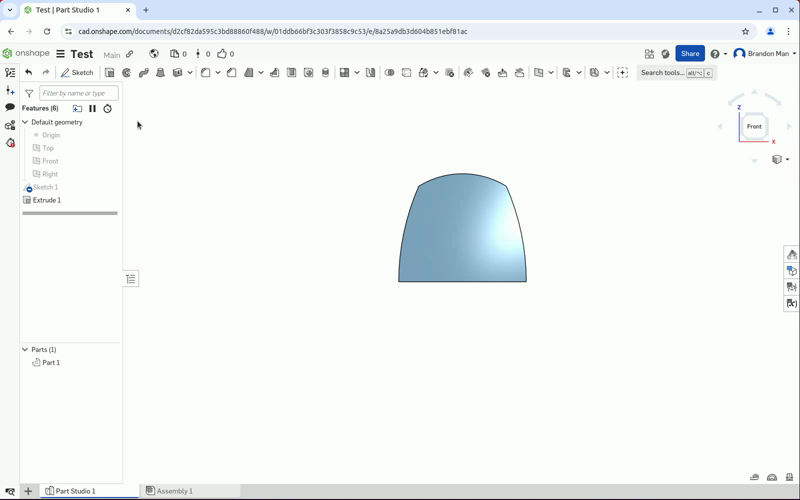
key(shift+h)
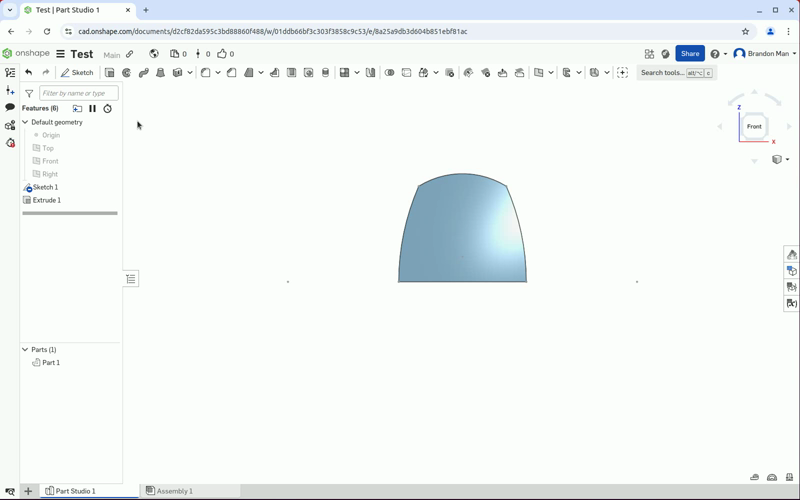
key(shift+h)
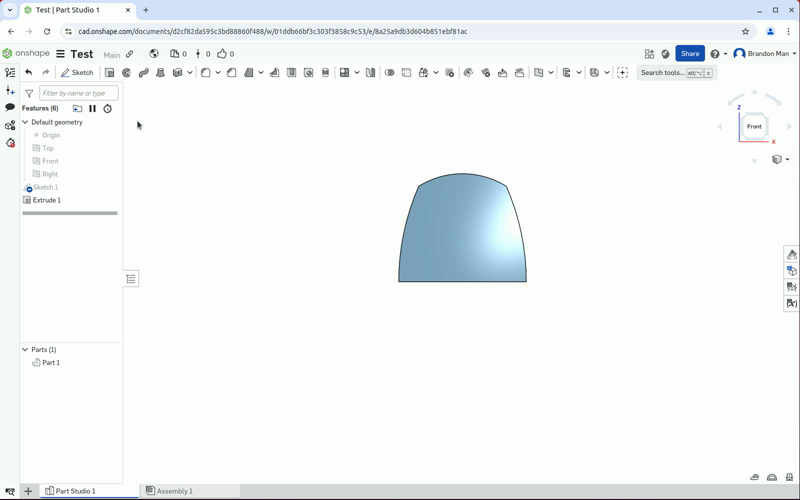
mouse_move(73, 189)
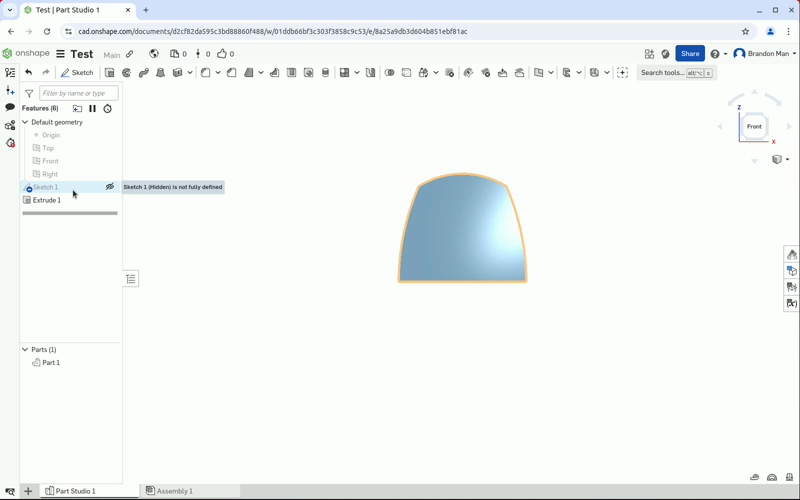
click(73, 189)
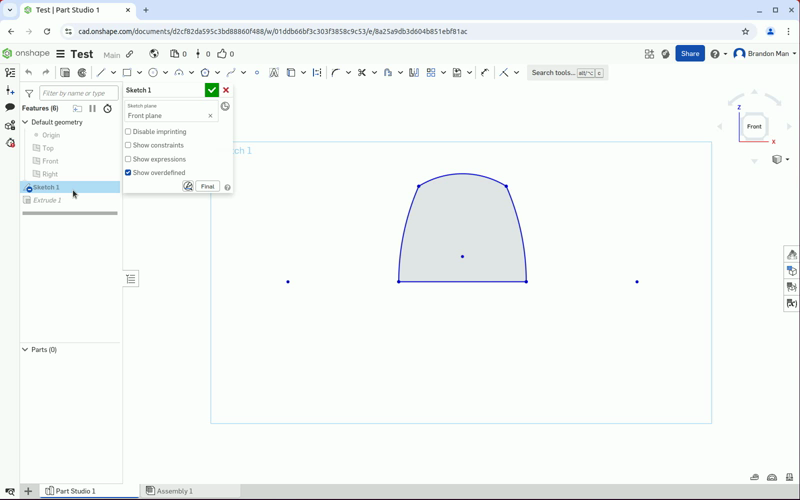
mouse_move(229, 92)
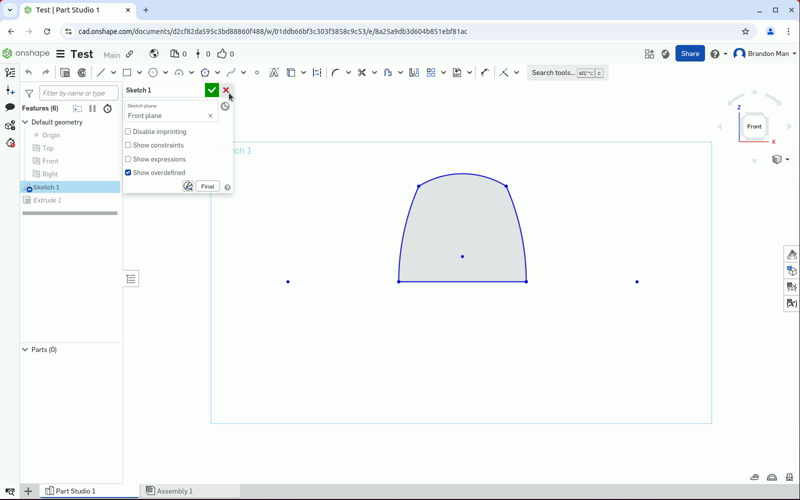
click(229, 92)
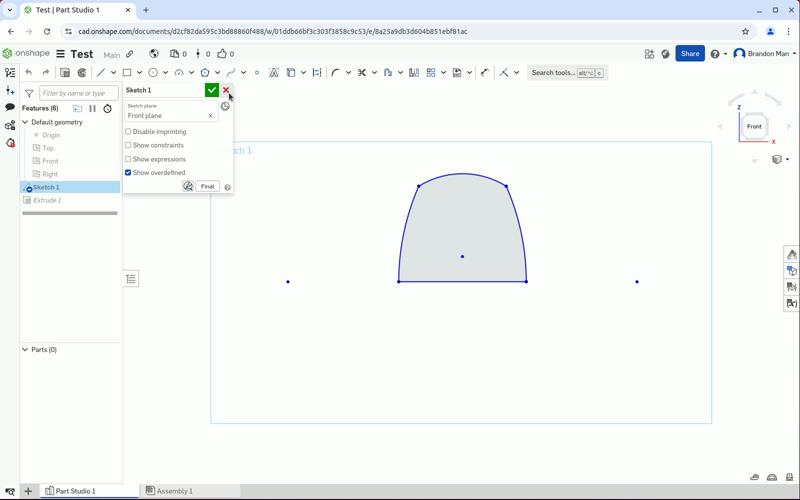
key(shift+s)
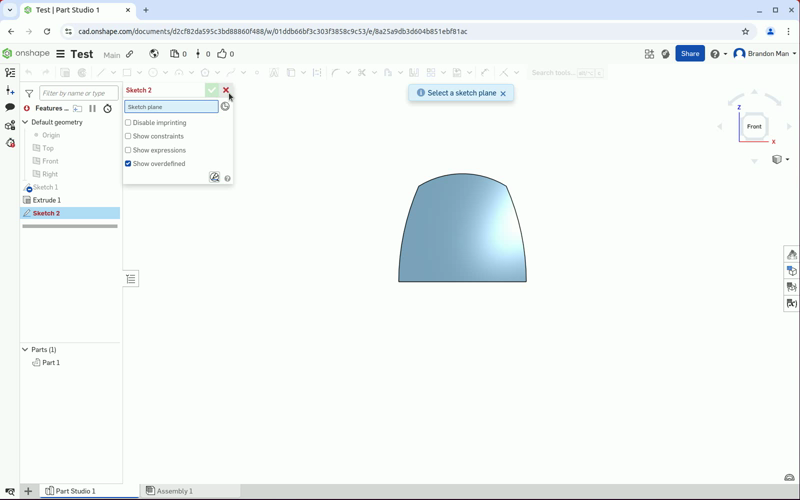
mouse_move(73, 163)
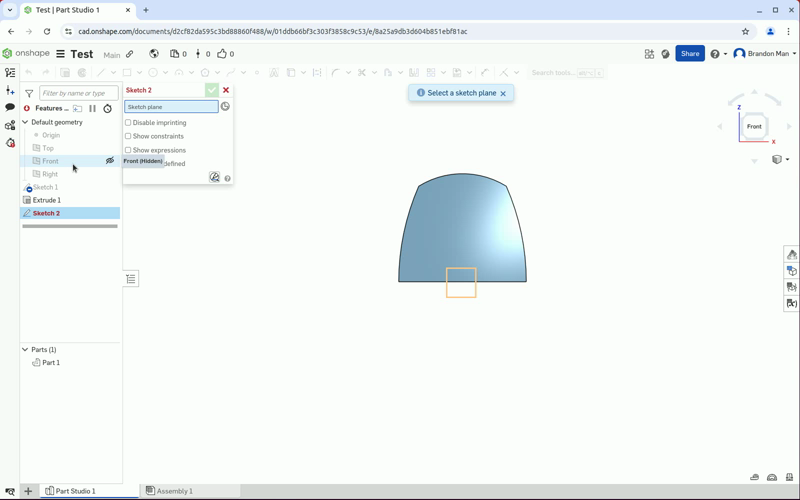
click(73, 163)
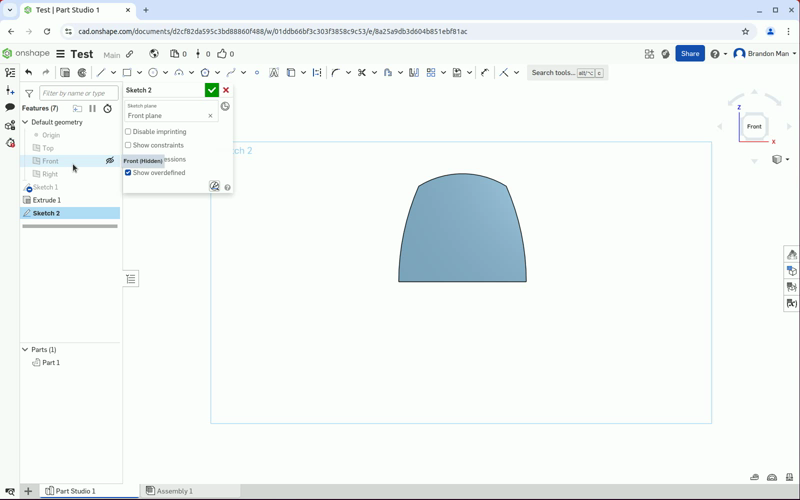
mouse_move(73, 352)
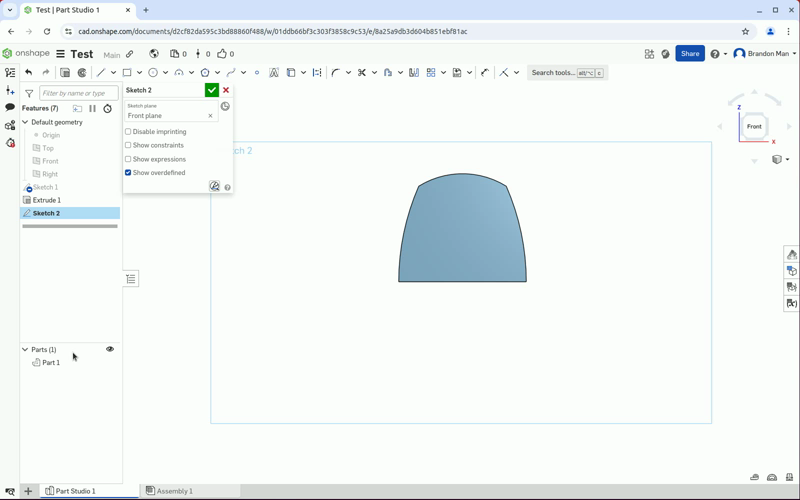
key(y)
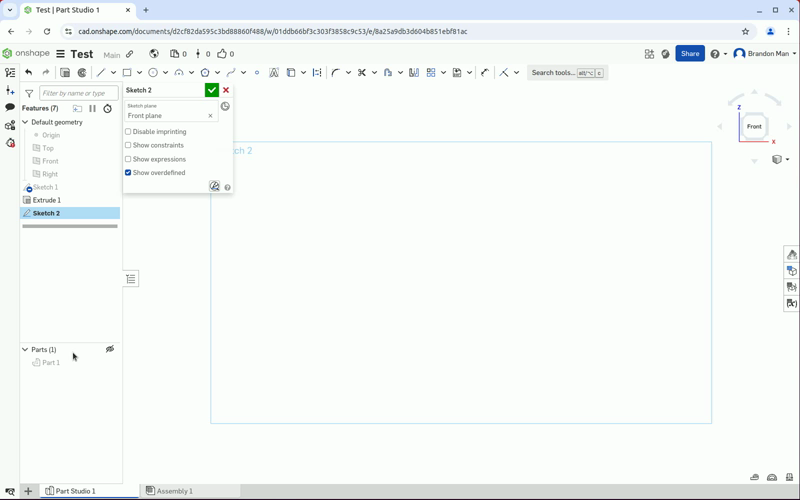
key(a)
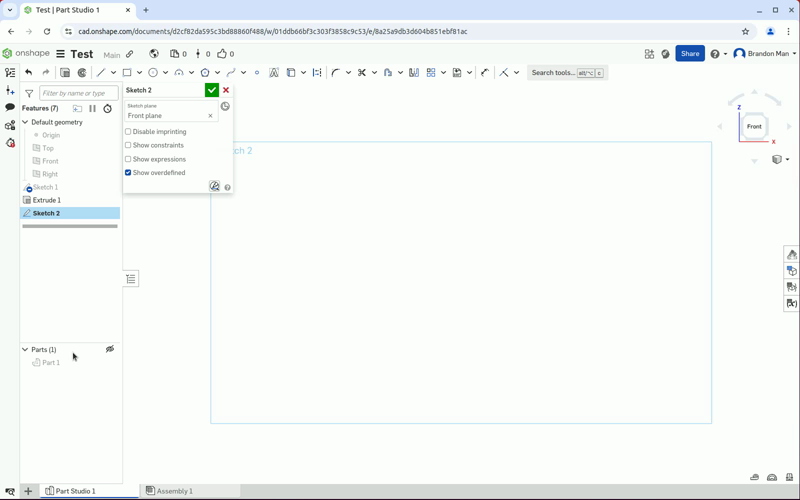
key_down(shift)
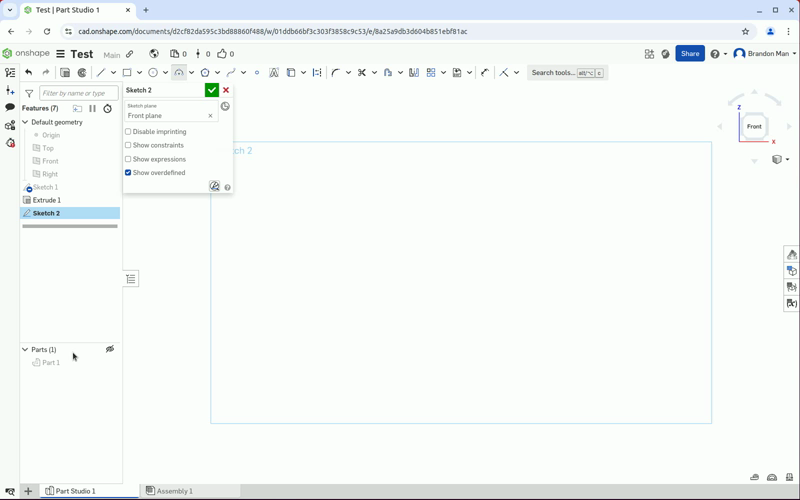
mouse_move(398, 381)
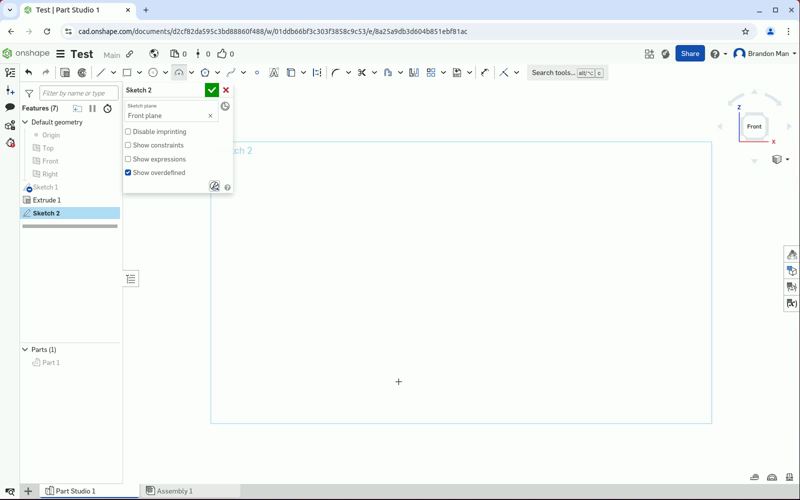
click(398, 381)
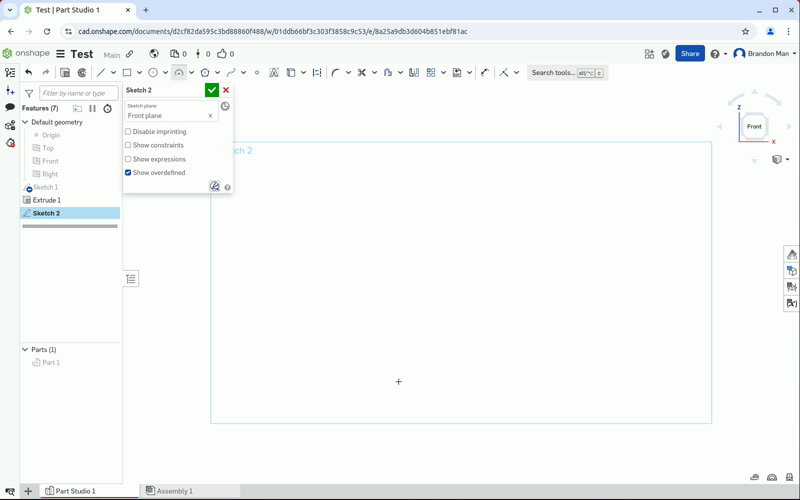
key_up(shift)
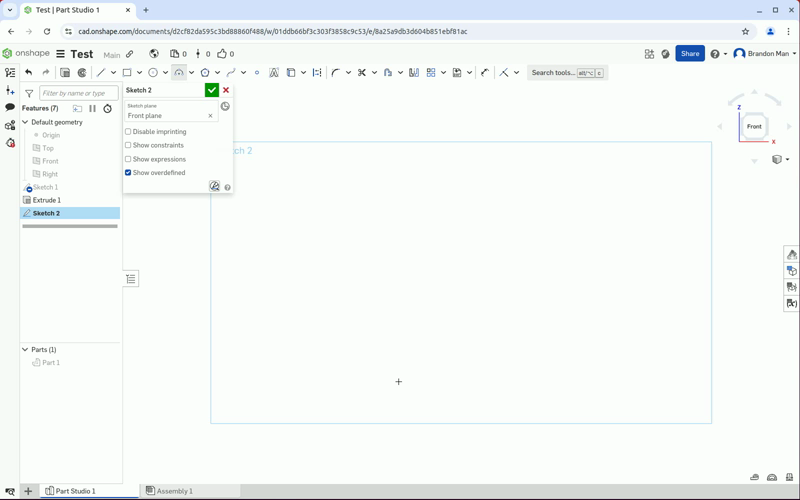
key_down(shift)
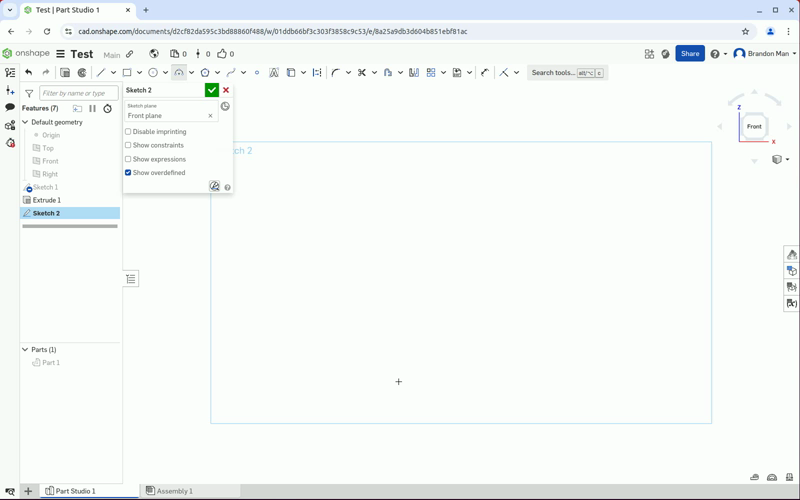
mouse_move(413, 396)
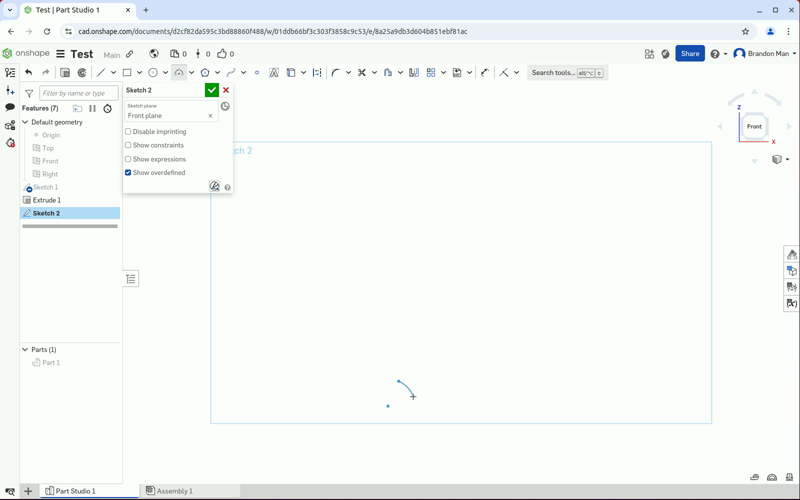
click(413, 396)
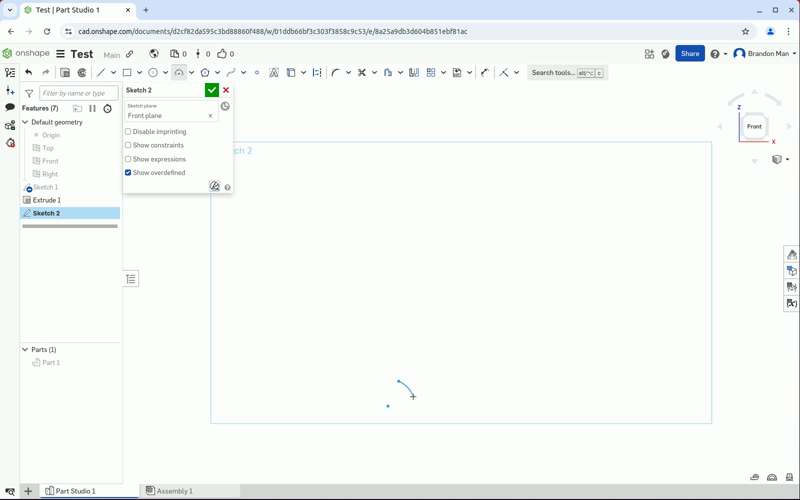
mouse_move(402, 391)
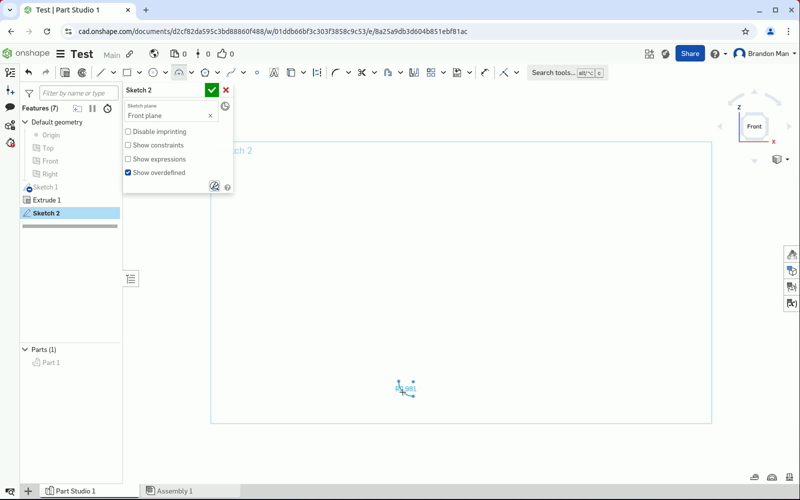
click(402, 391)
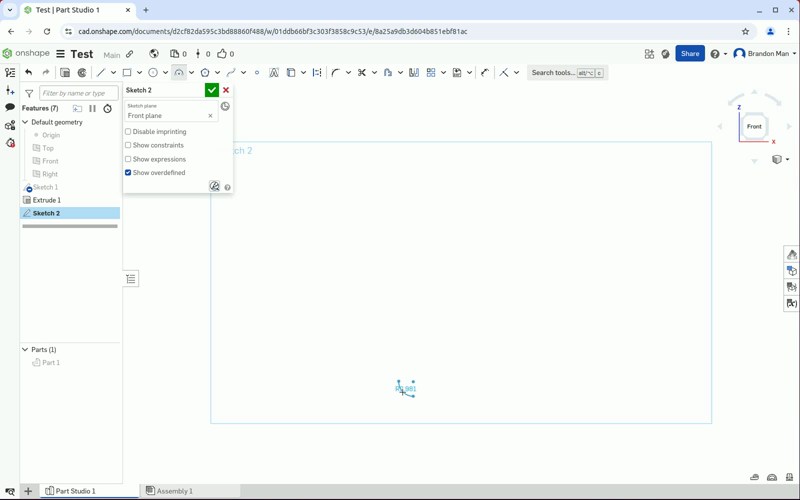
key_up(shift)
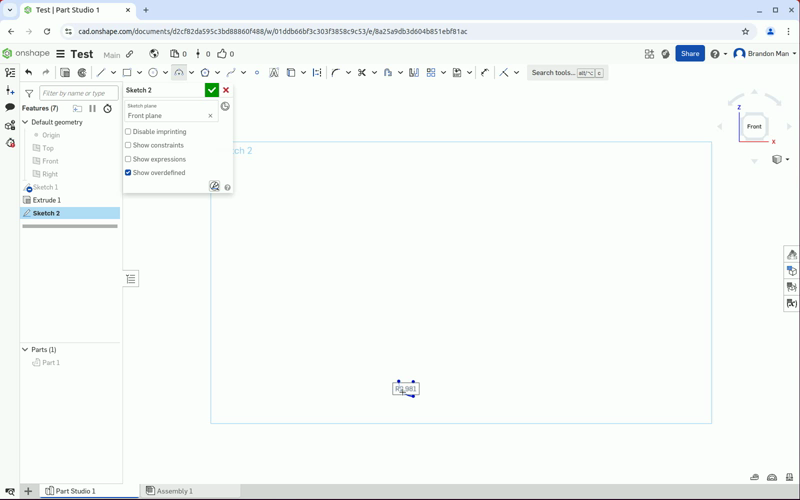
key(esc)
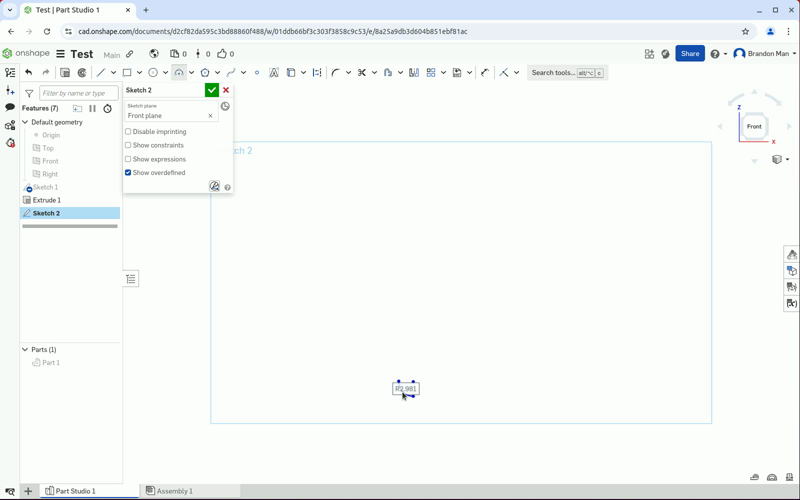
key(l)
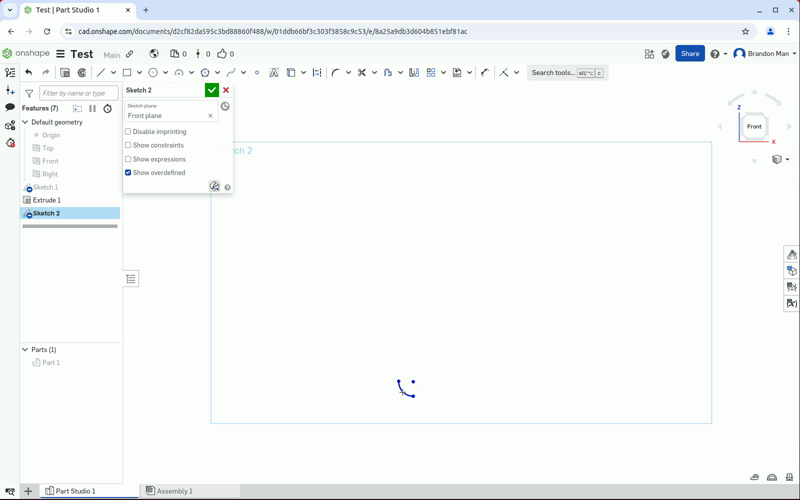
mouse_move(413, 396)
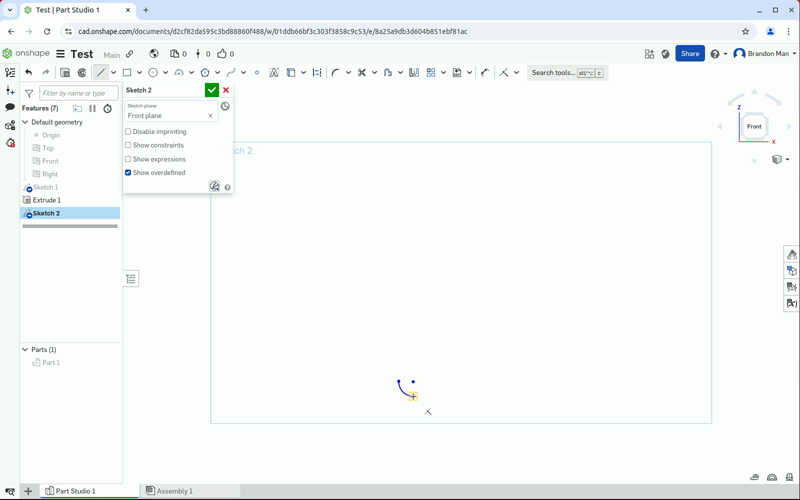
click(413, 396)
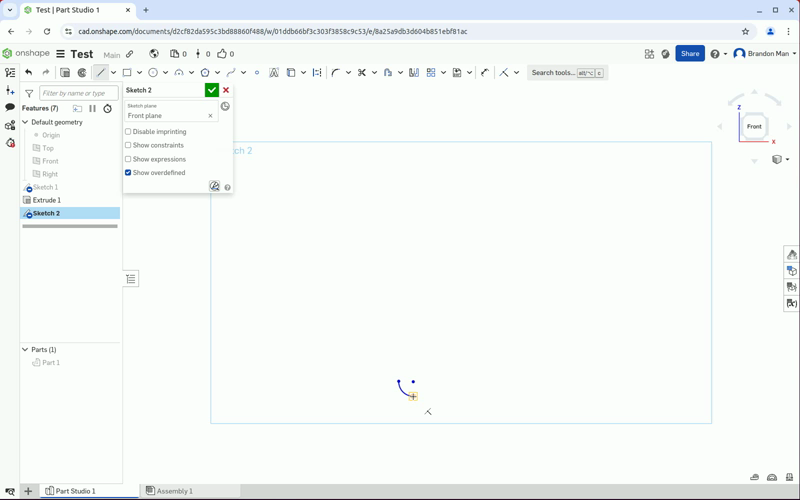
key_down(shift)
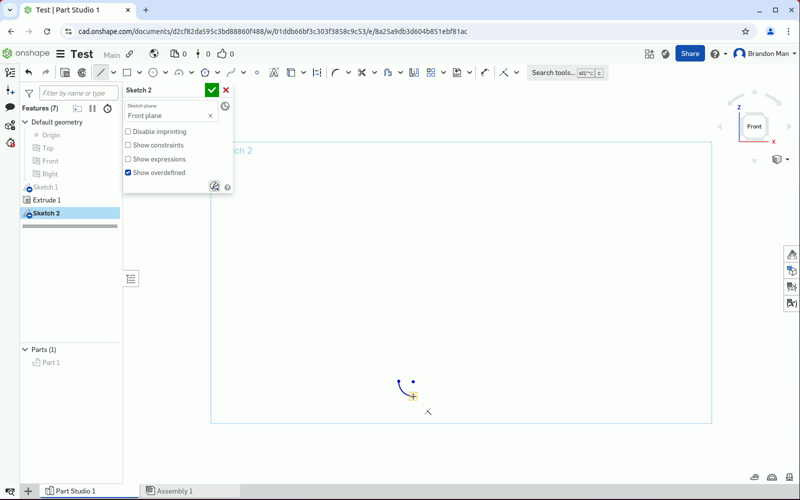
mouse_move(511, 396)
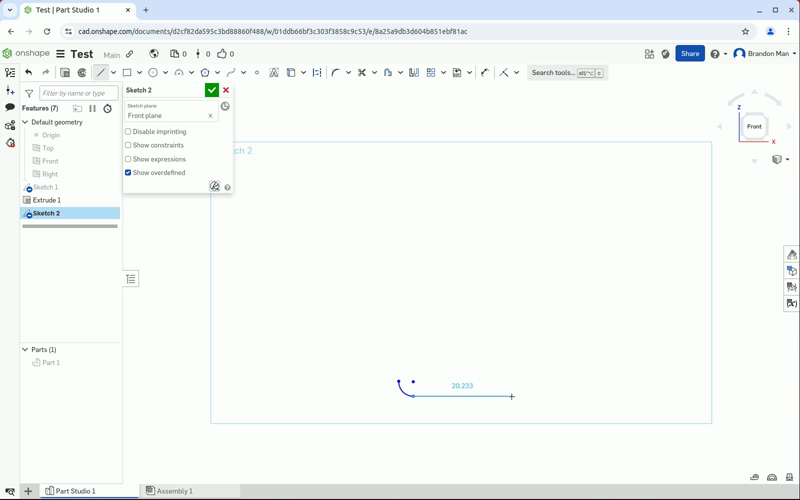
click(511, 396)
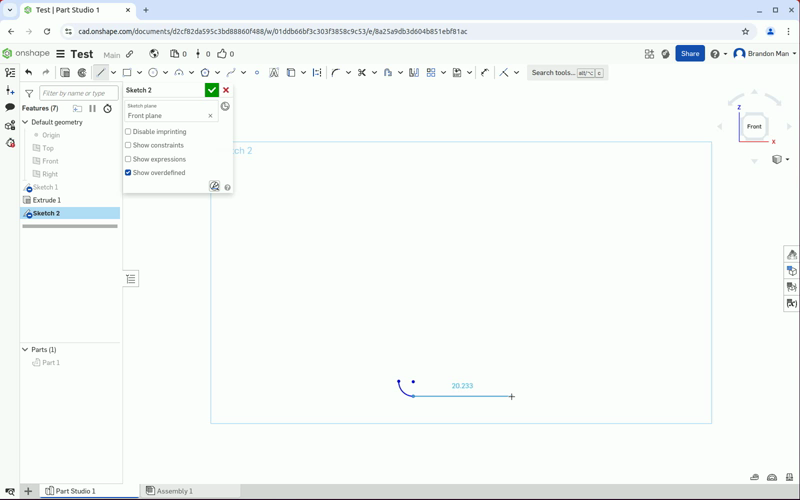
key_up(shift)
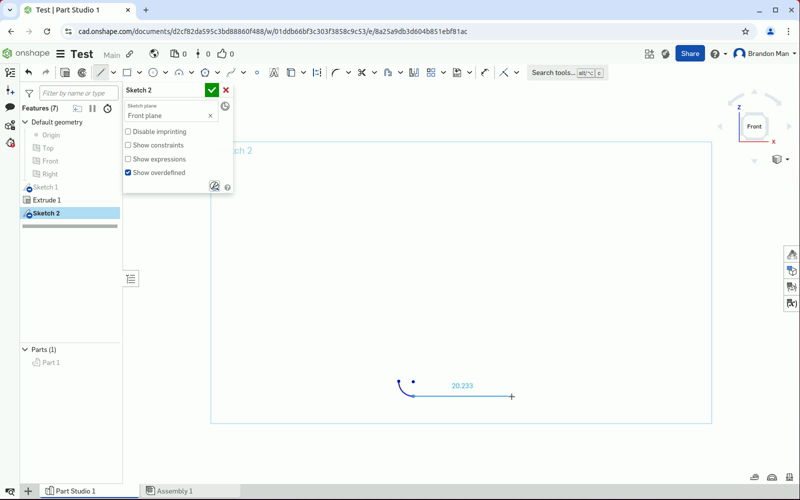
key(esc)
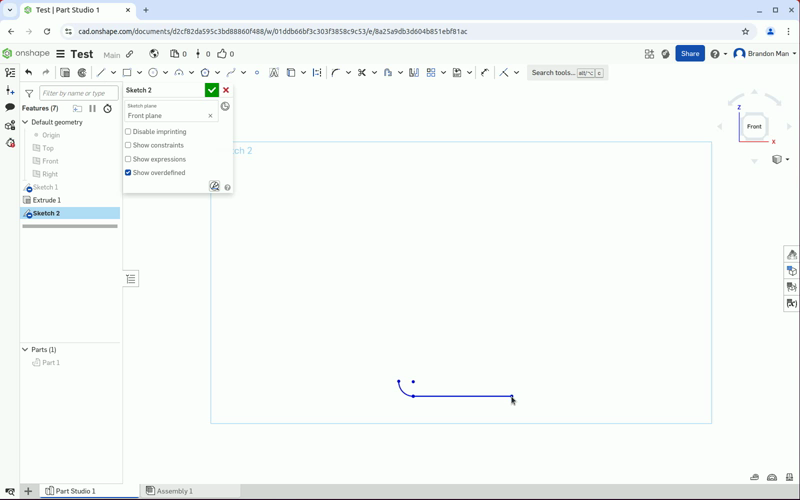
key(a)
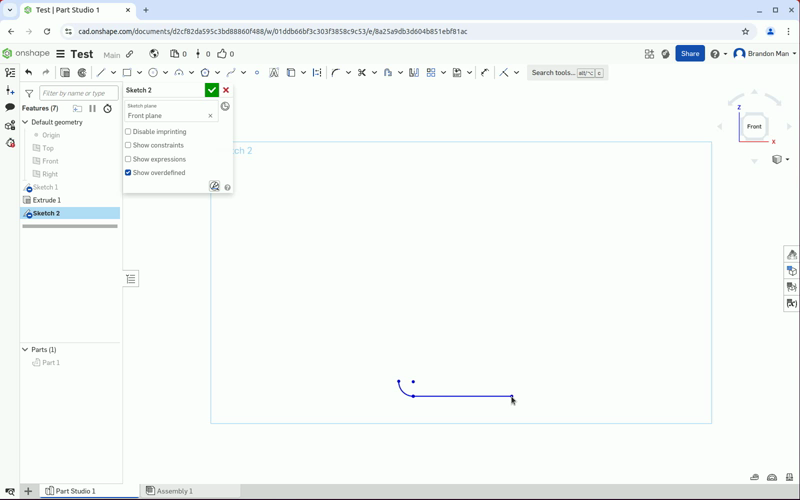
mouse_move(511, 396)
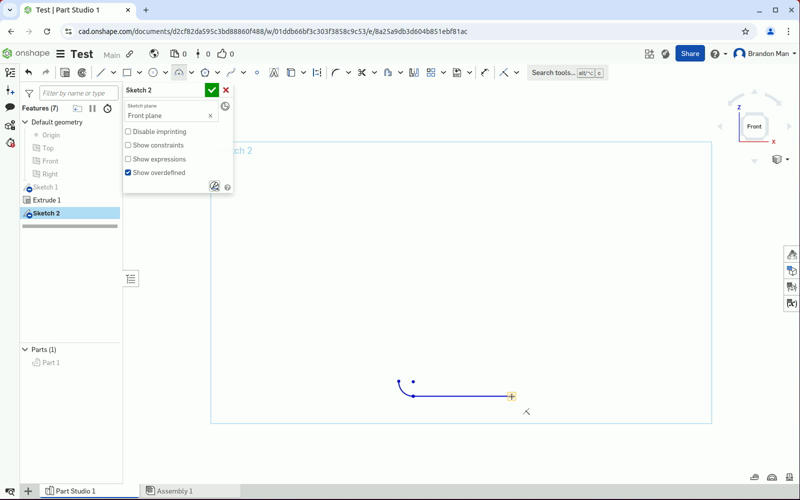
click(511, 396)
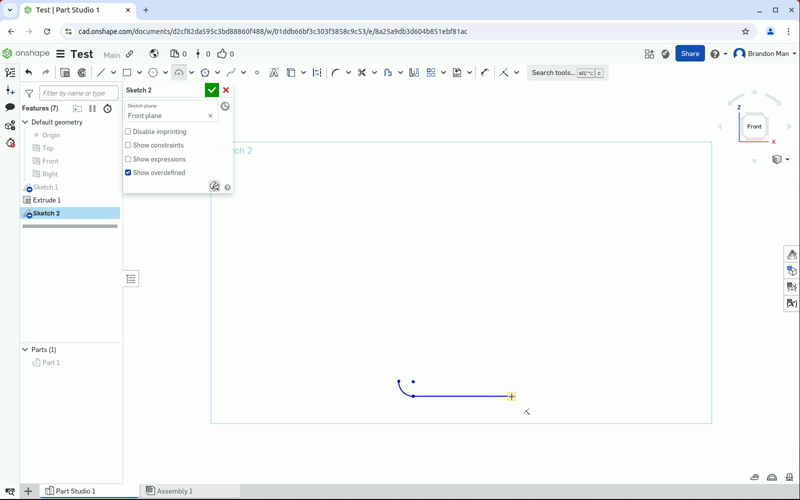
key_down(shift)
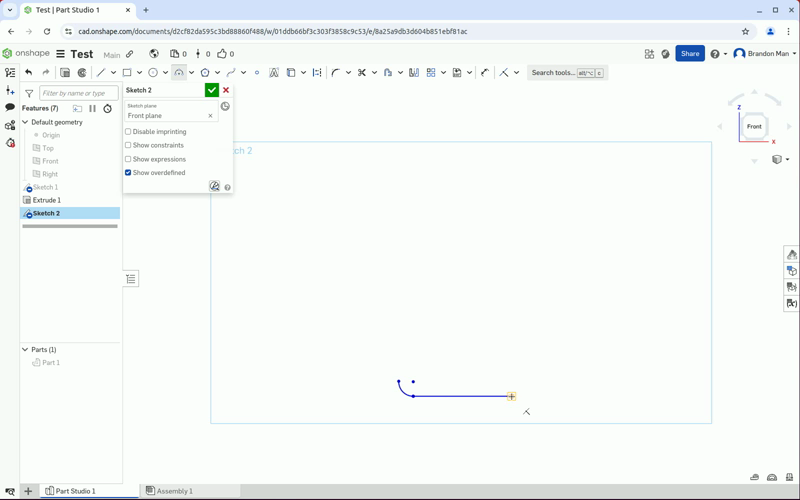
mouse_move(526, 381)
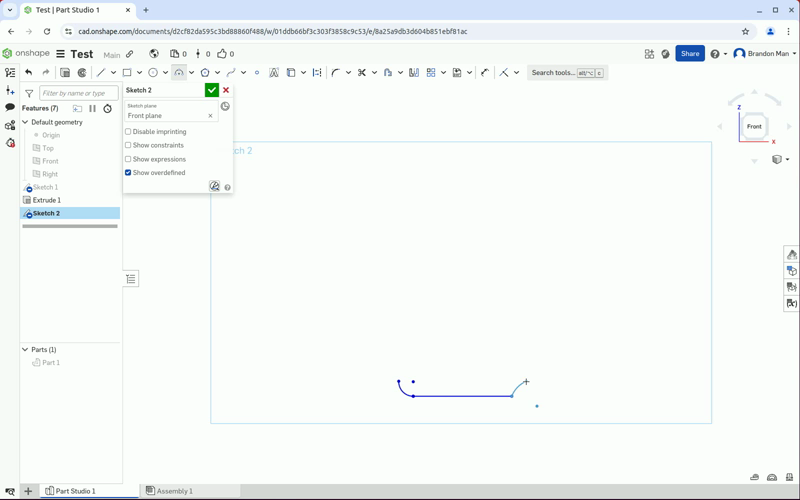
click(526, 381)
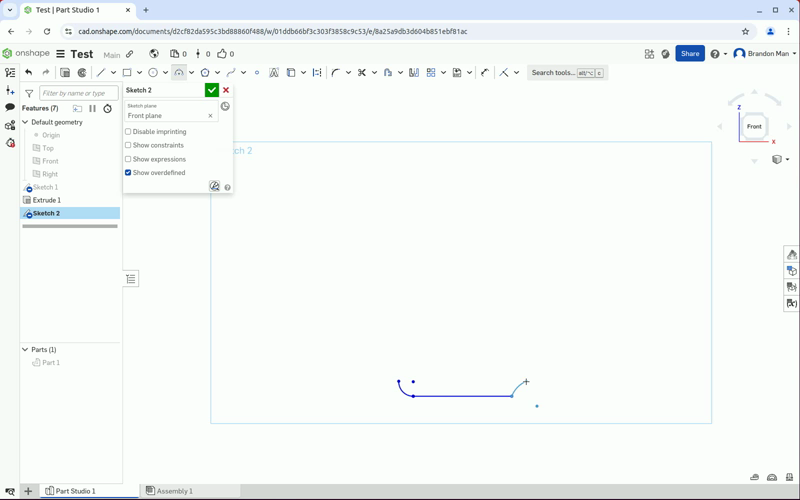
mouse_move(522, 391)
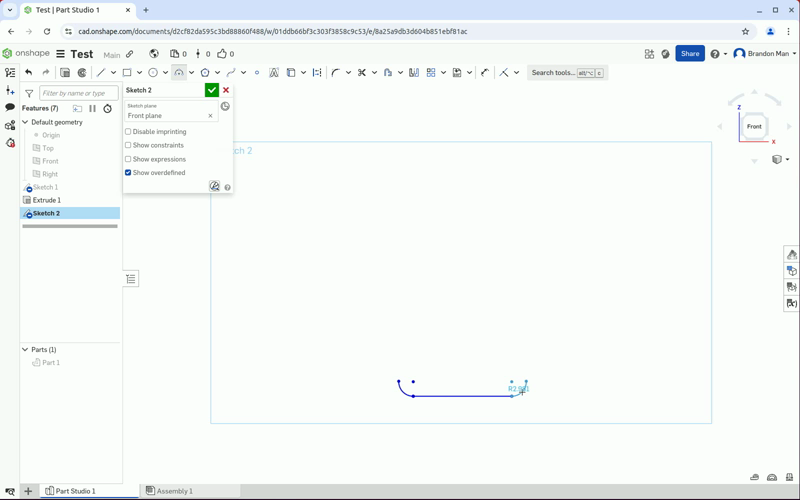
click(522, 391)
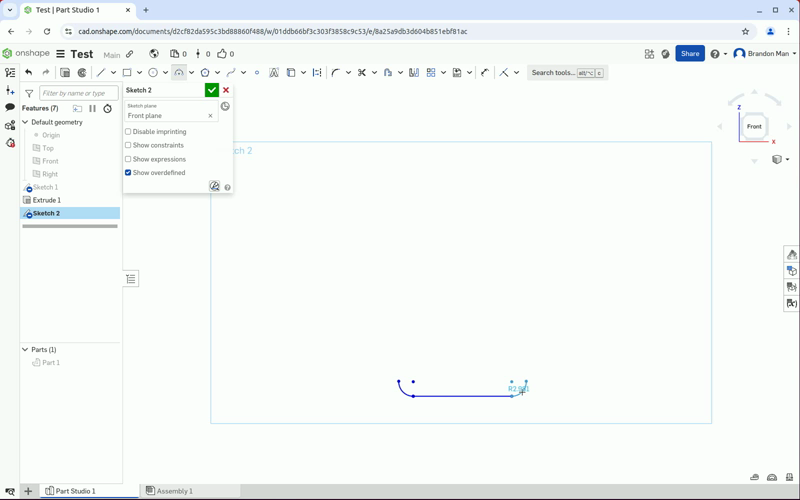
key_up(shift)
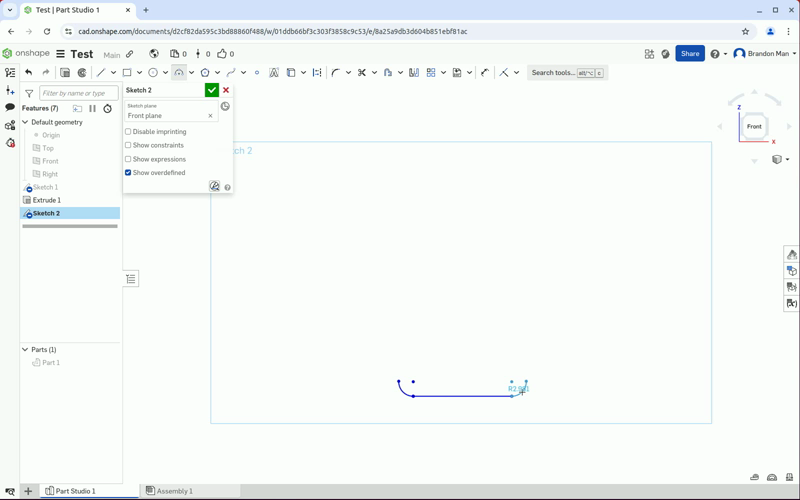
key(esc)
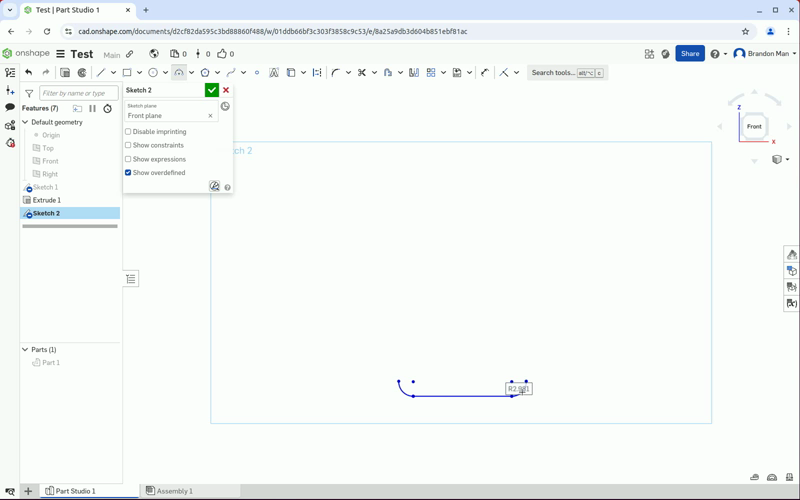
key(l)
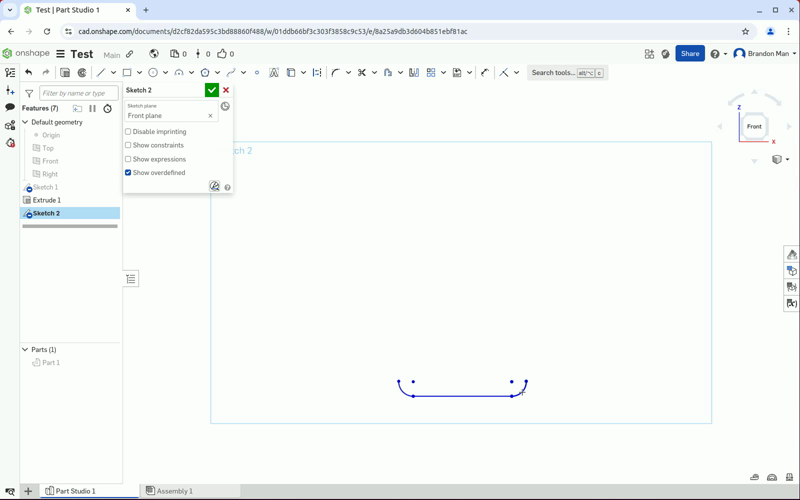
mouse_move(526, 381)
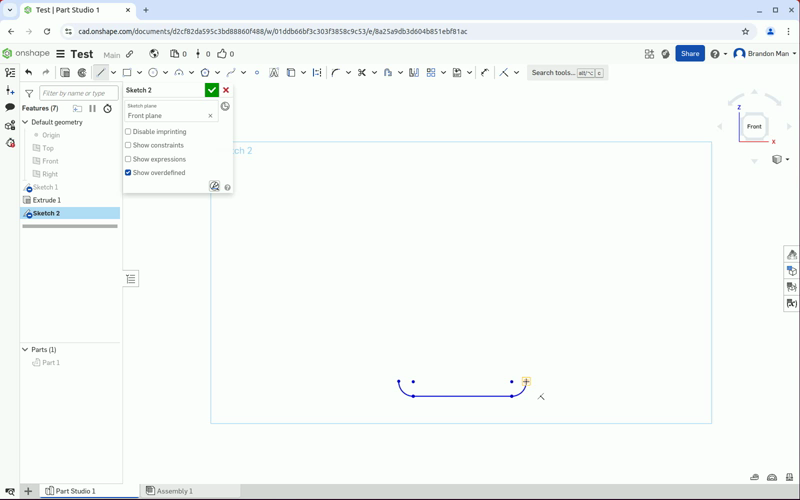
click(526, 381)
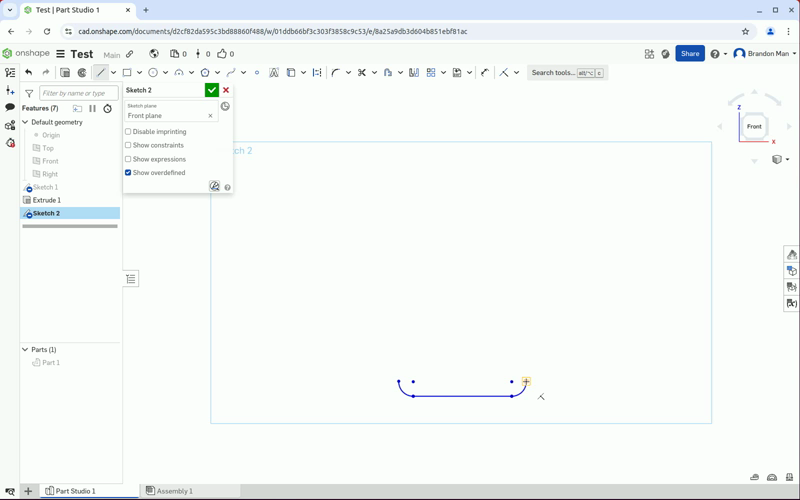
key_down(shift)
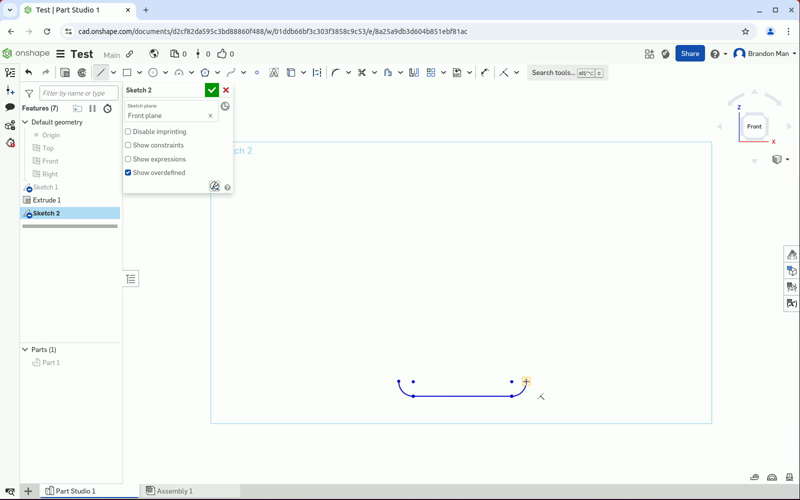
mouse_move(526, 283)
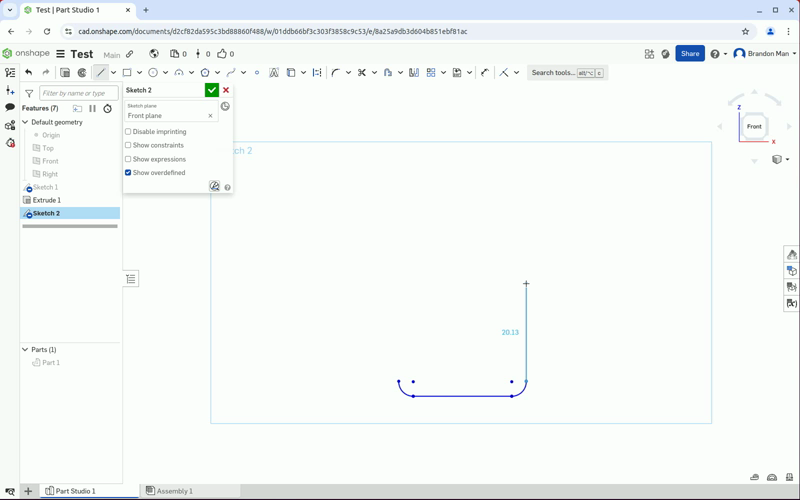
click(526, 283)
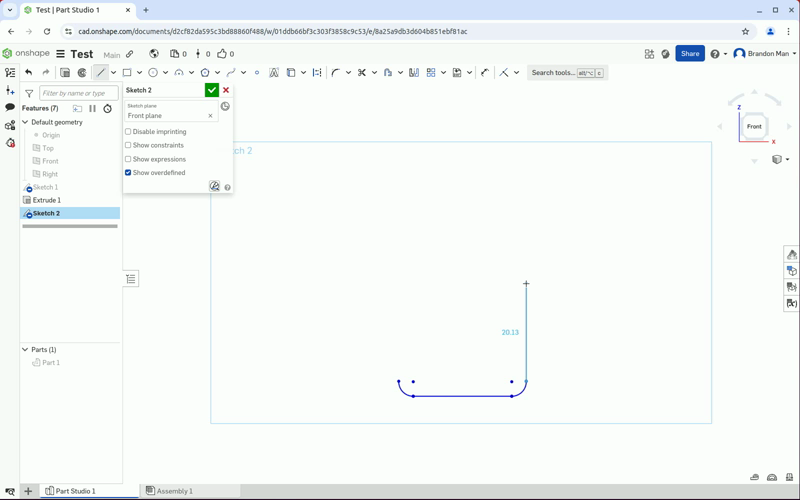
key_up(shift)
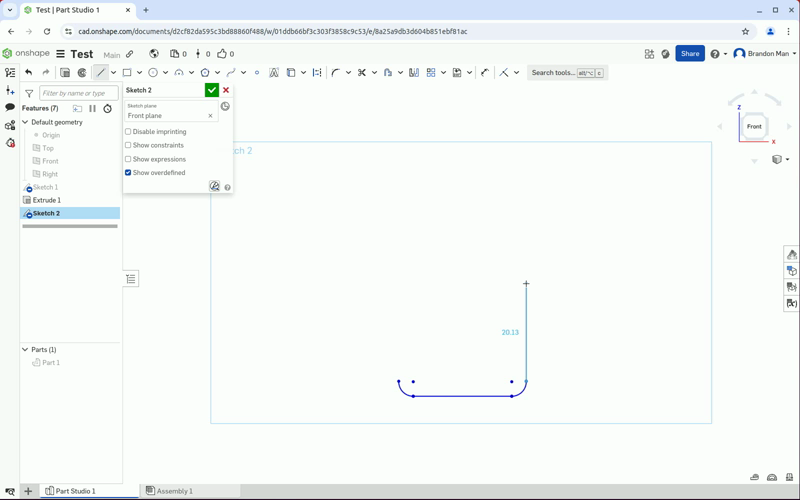
key_down(shift)
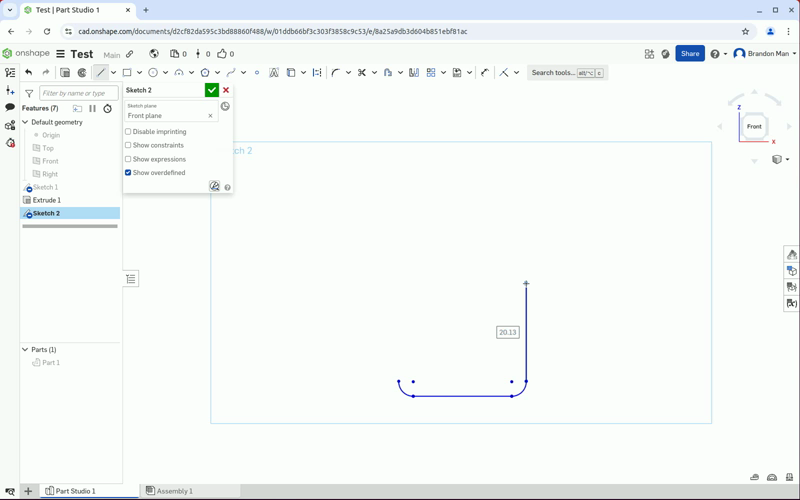
mouse_move(398, 283)
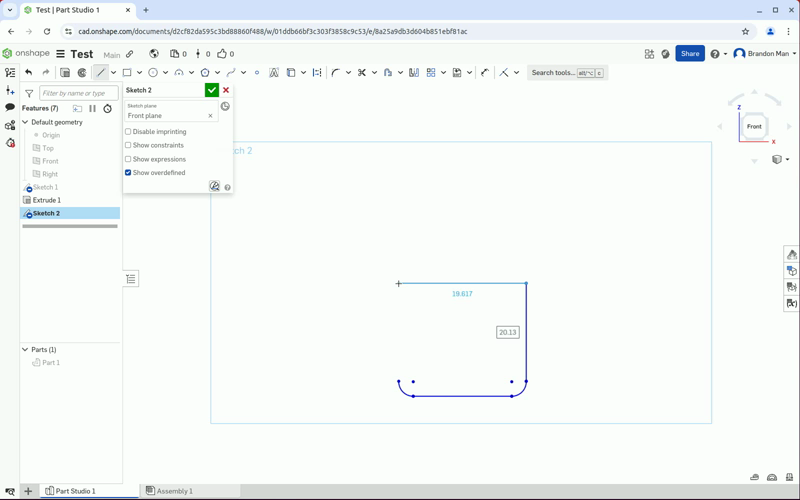
click(398, 283)
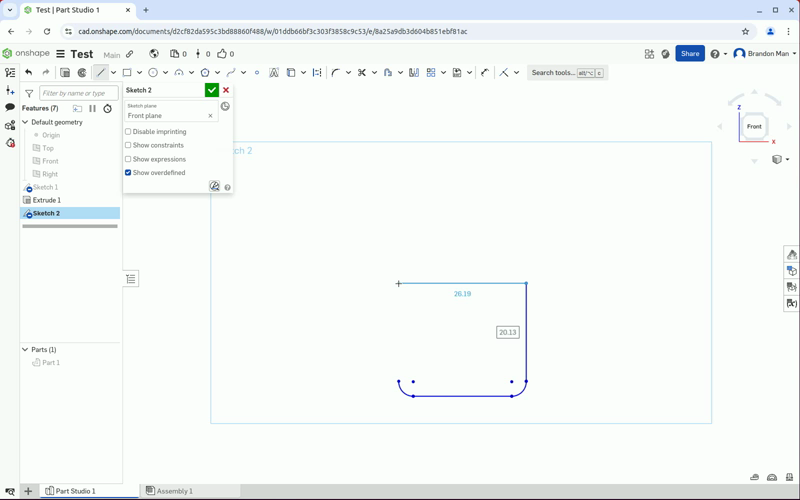
key_up(shift)
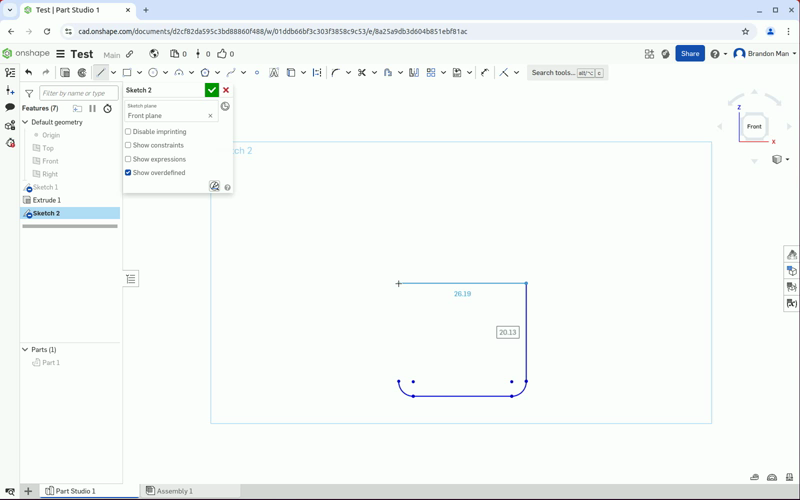
key_down(shift)
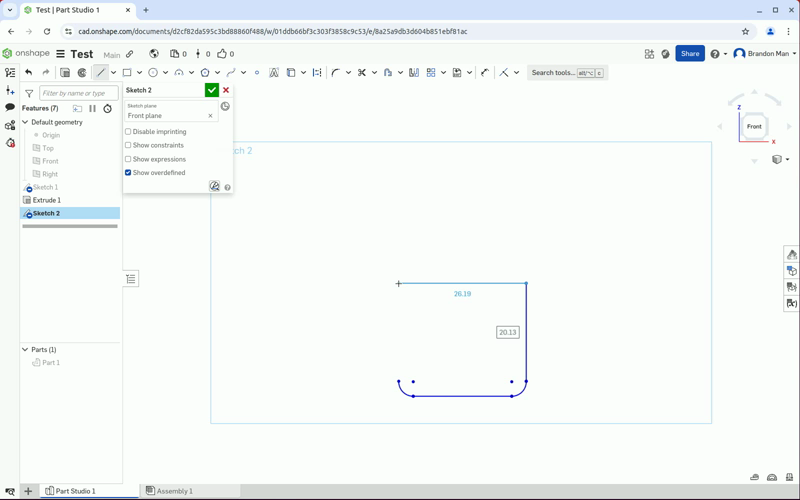
mouse_move(398, 381)
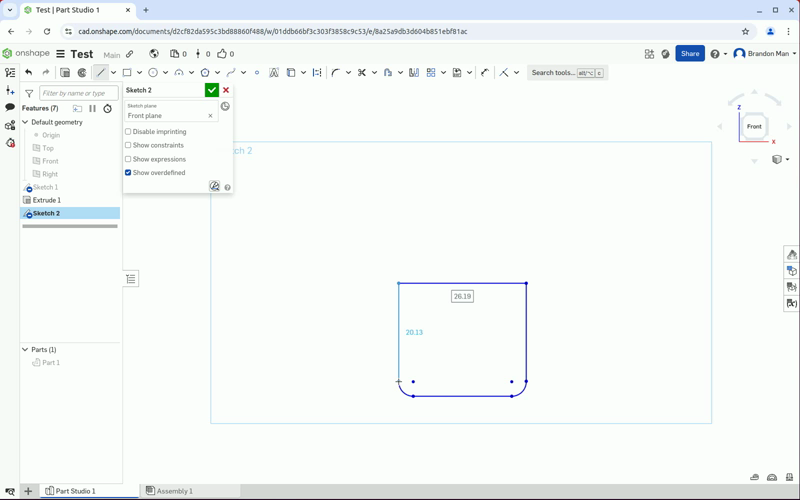
key_up(shift)
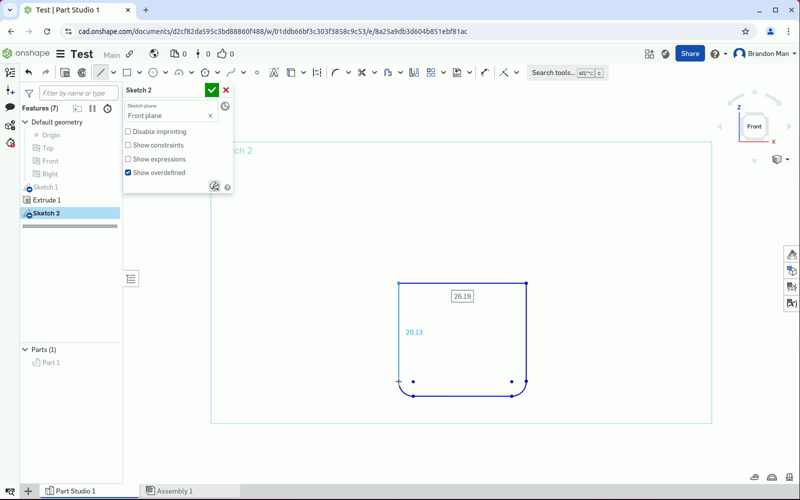
click(398, 381)
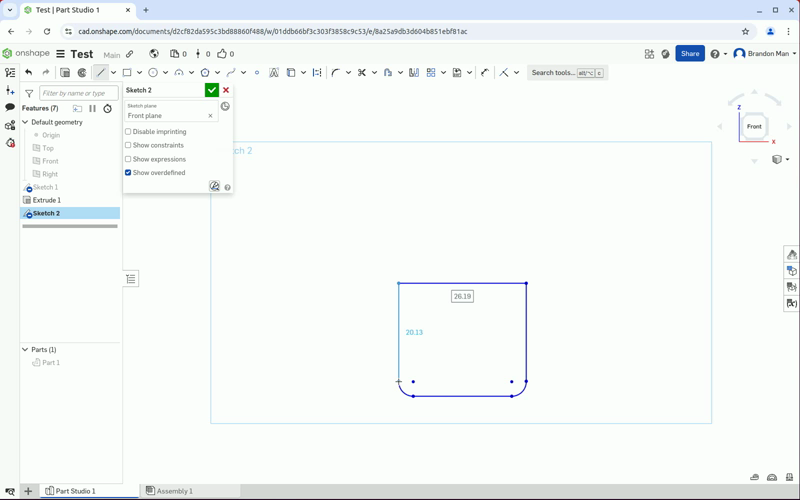
key(esc)
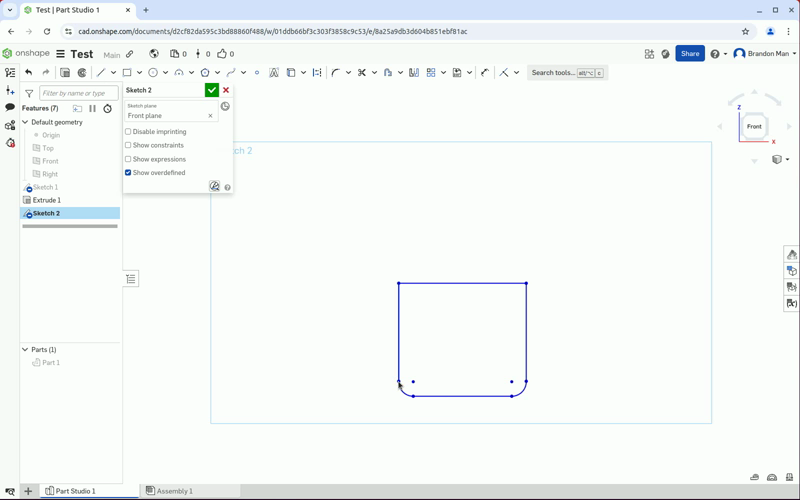
mouse_move(514, 335)
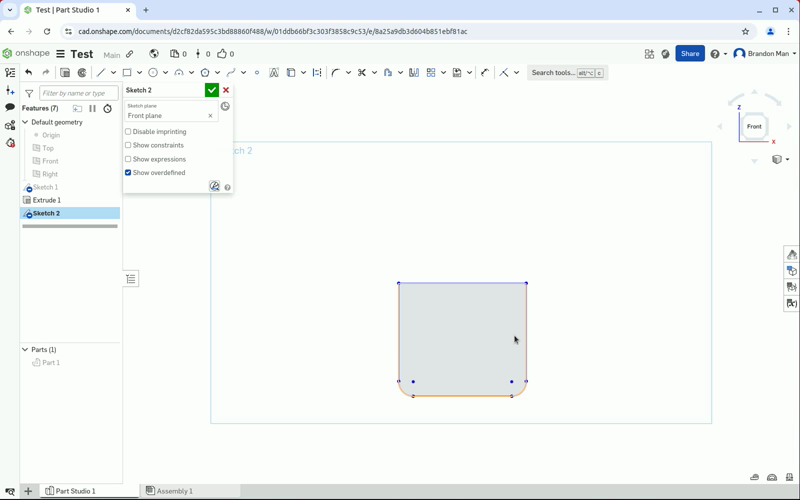
click(514, 335)
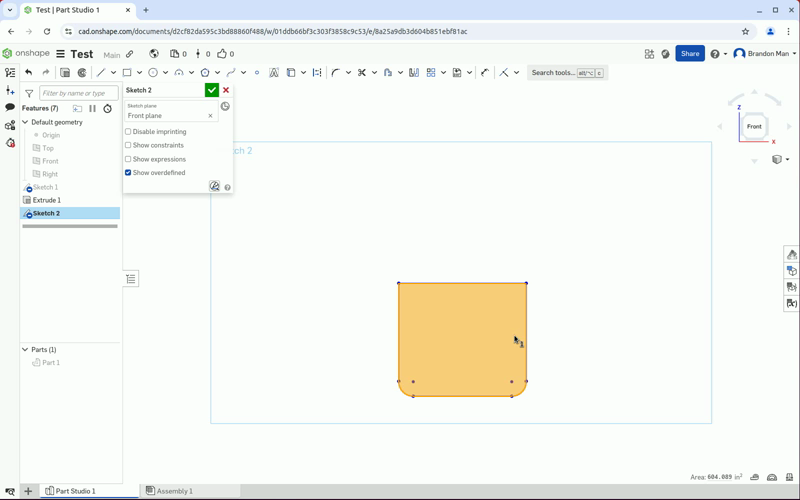
mouse_move(73, 352)
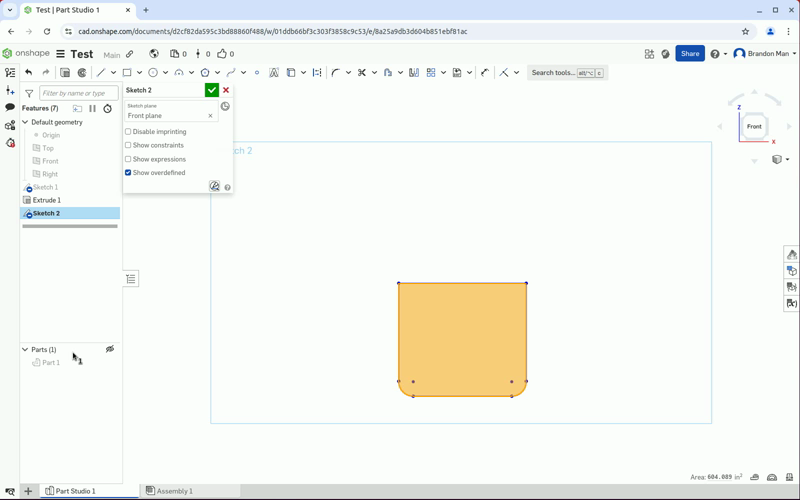
key(shift+y)
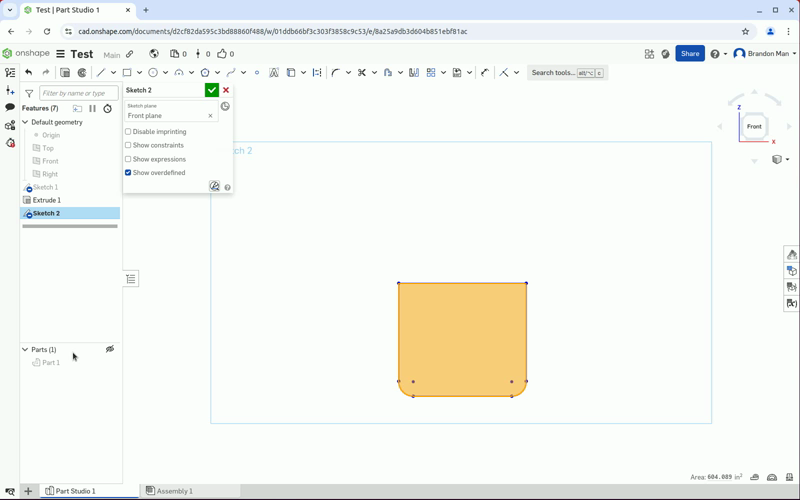
key(shift+e)
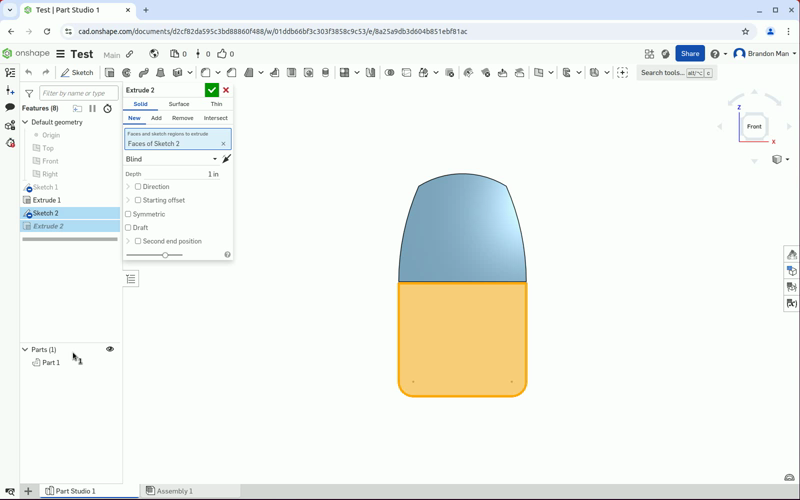
mouse_move(143, 106)
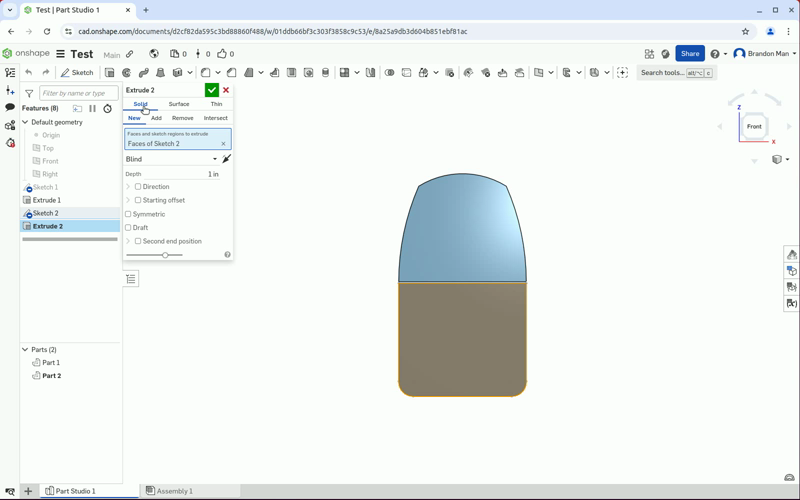
click(143, 106)
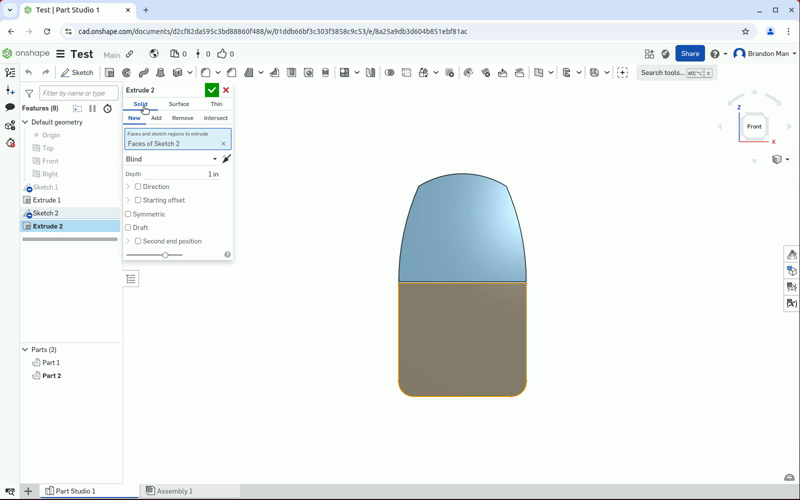
mouse_move(137, 120)
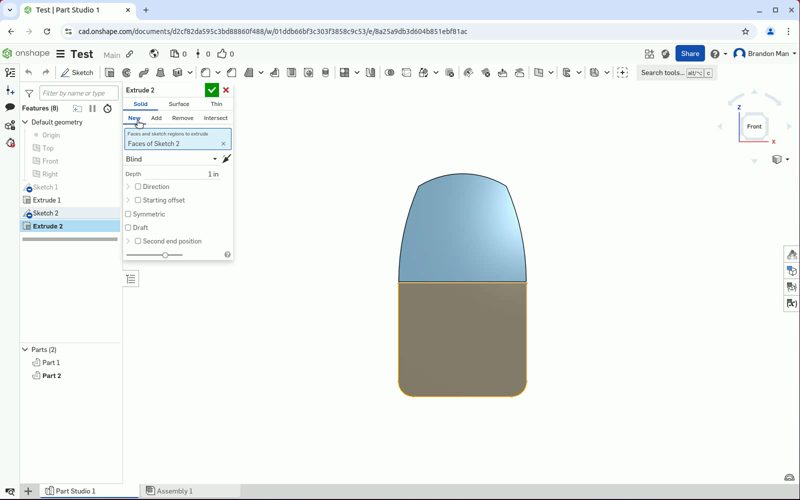
click(137, 120)
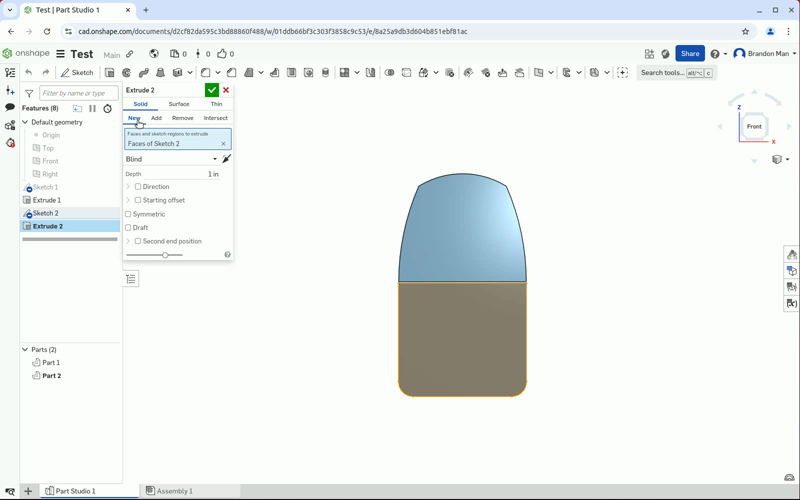
key(tab, 4)
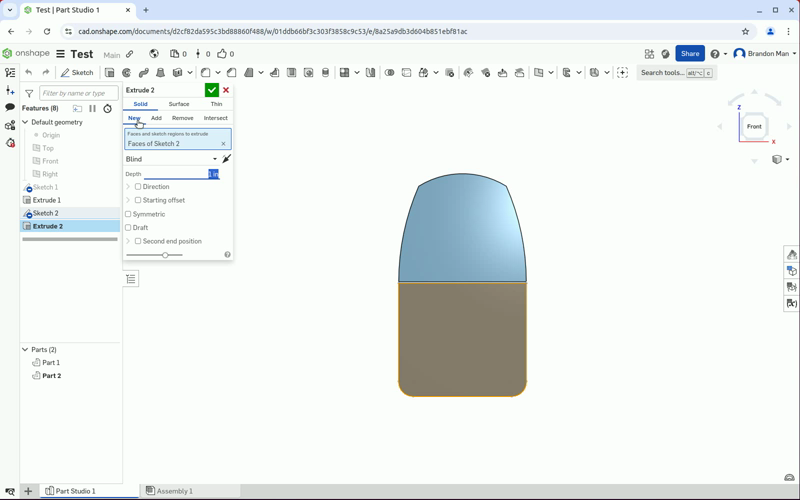
text(14.924)
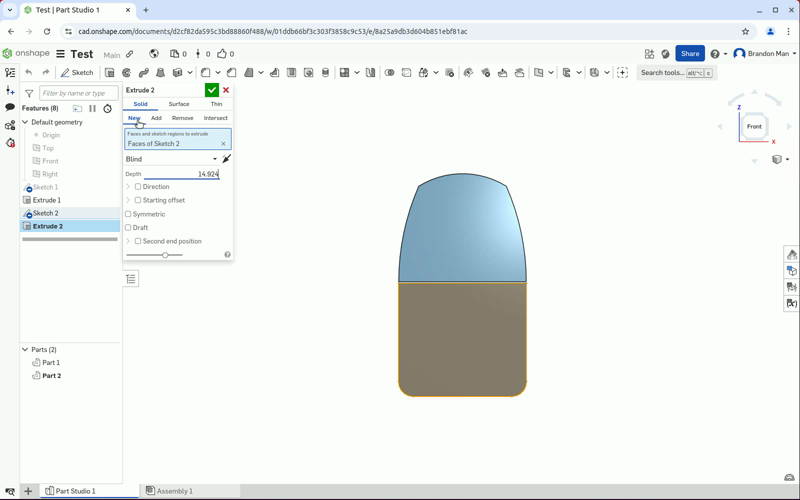
key(enter)
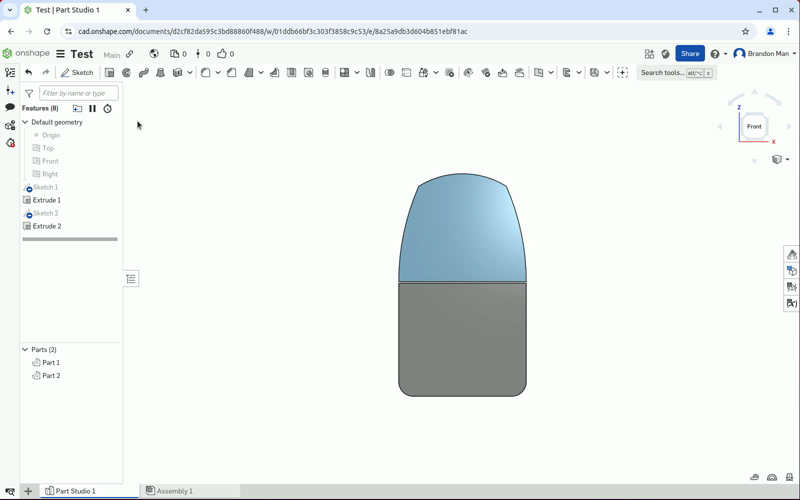
key(shift+h)
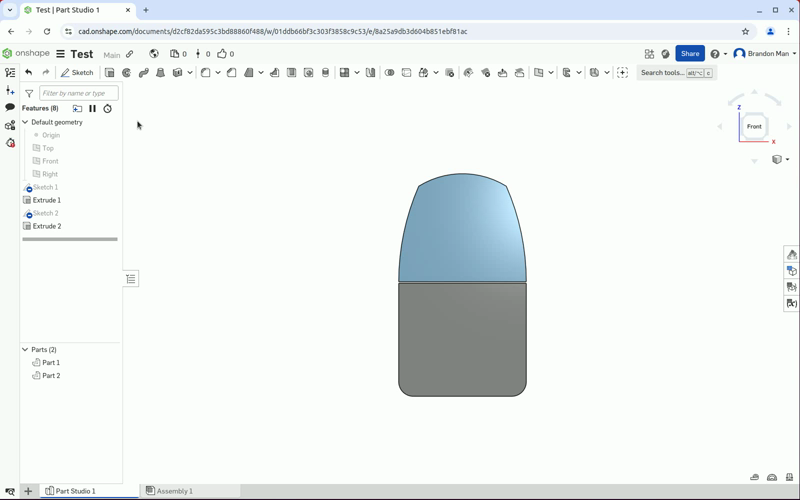
key(shift+h)
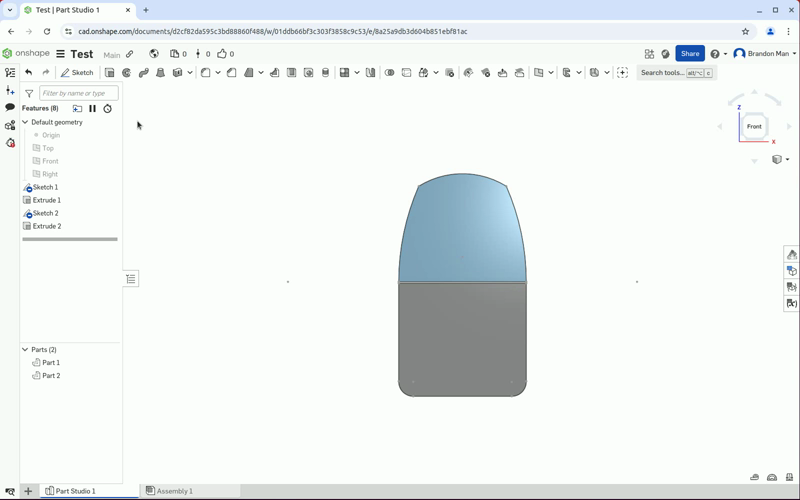
key(shift+7)
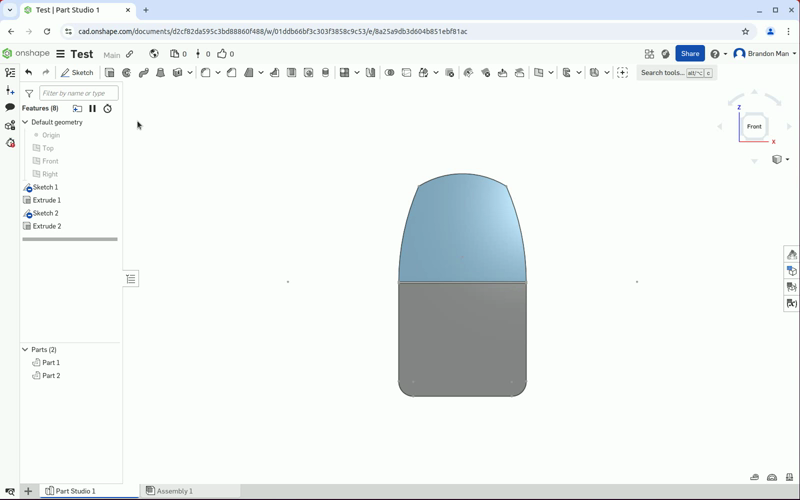
key(left, 2)
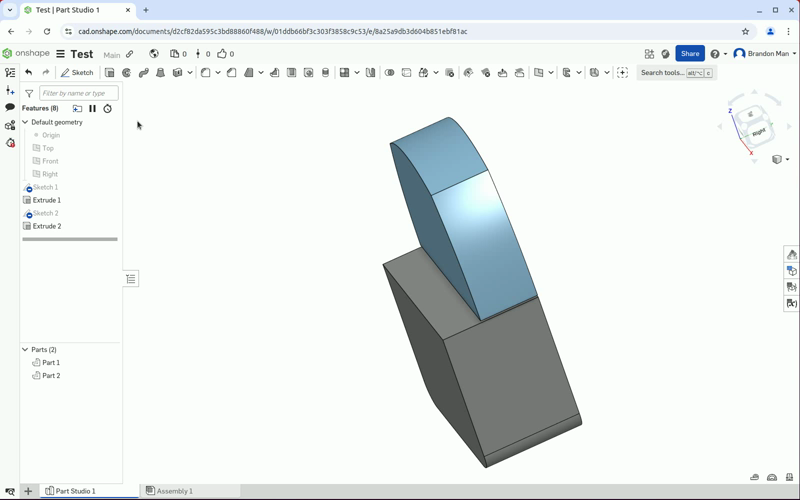
key(down, 2)
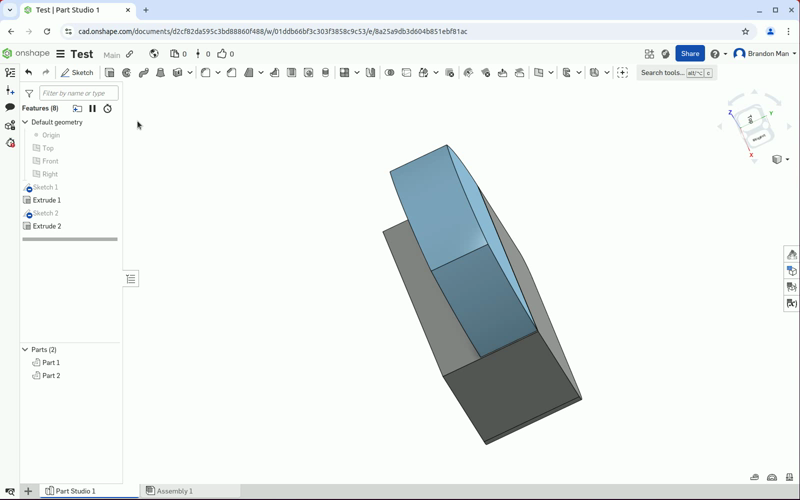
key(up, 2)
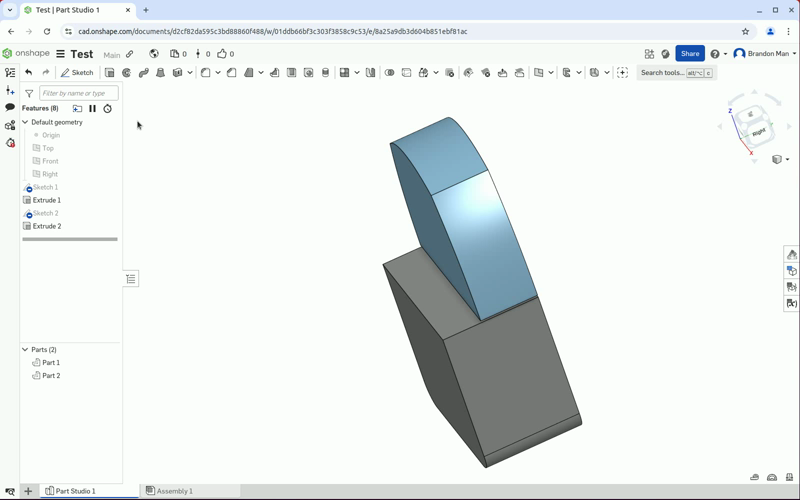
key(right, 2)
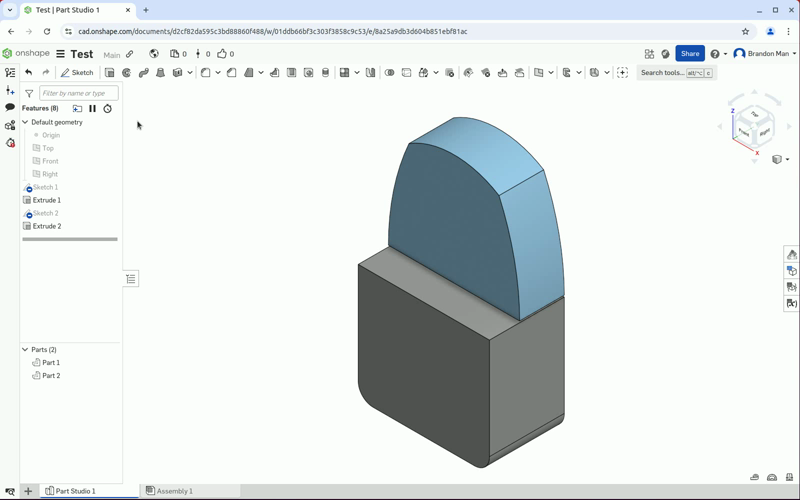
mouse_move(73, 189)
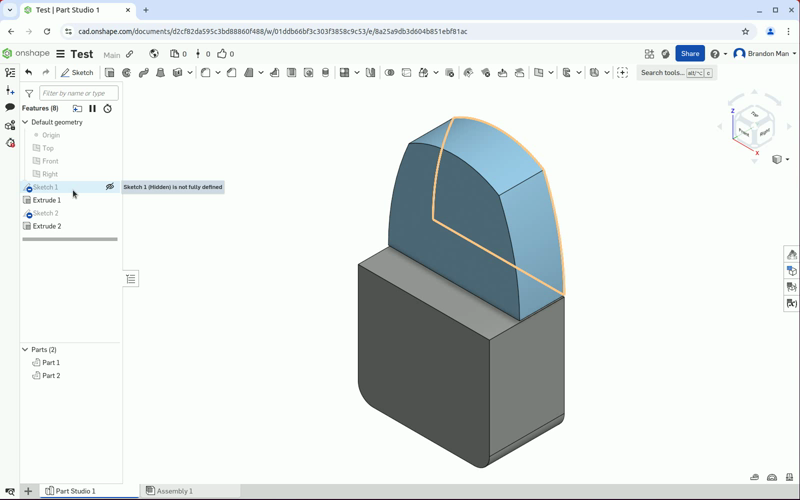
click(73, 189)